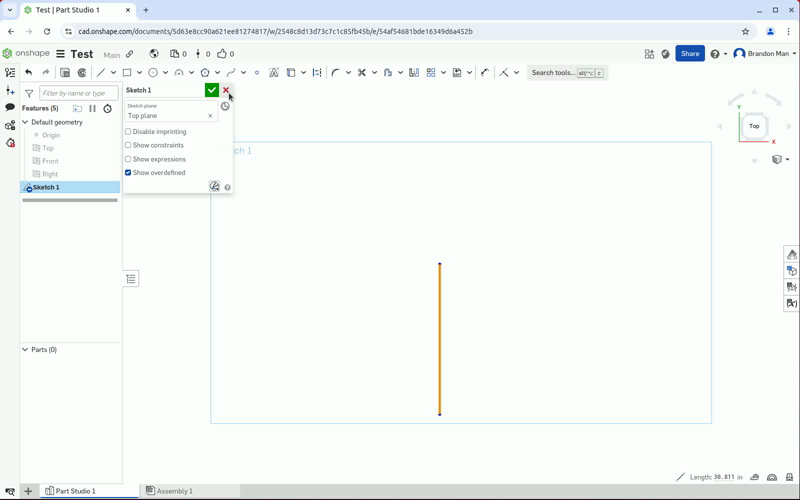
key(shift+h)
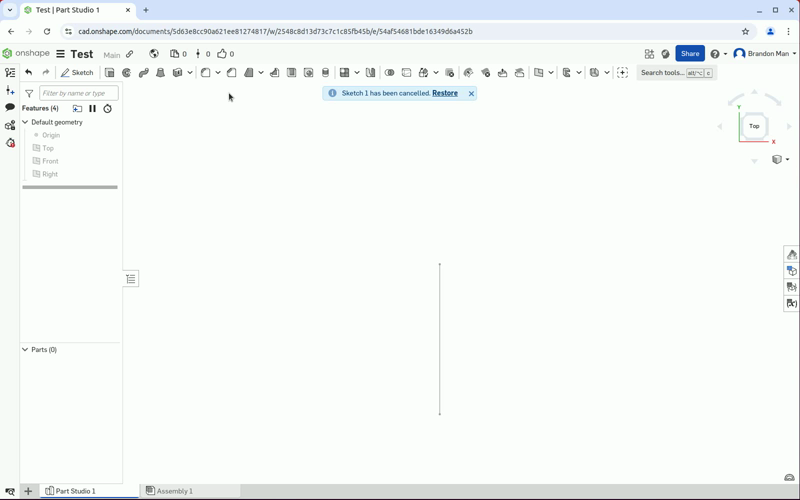
mouse_move(73, 352)
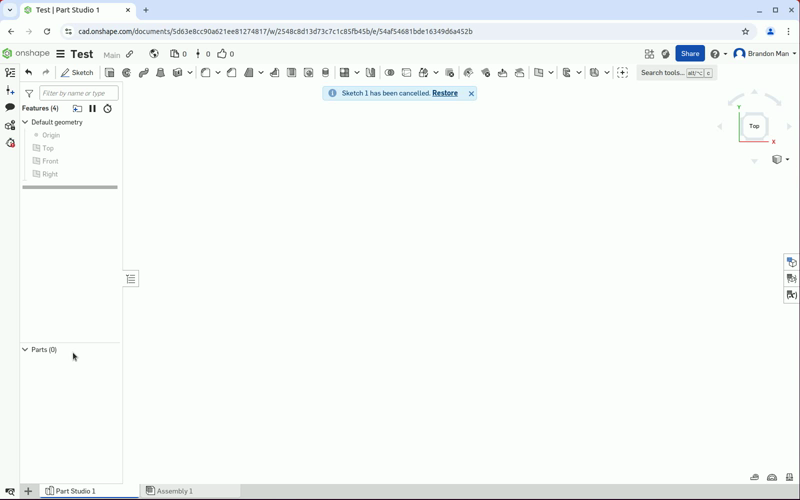
key(y)
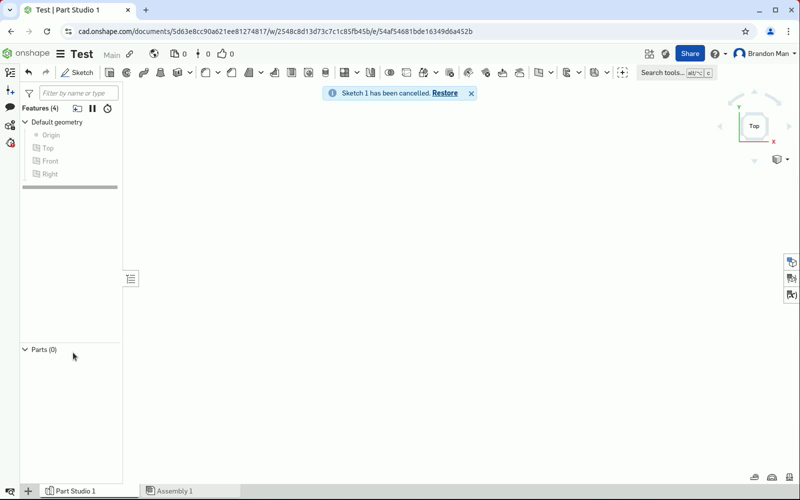
key(shift+p)
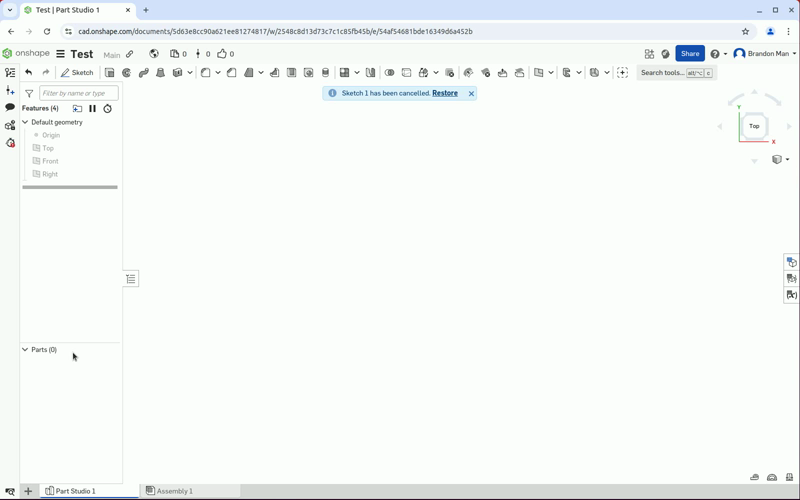
key(space)
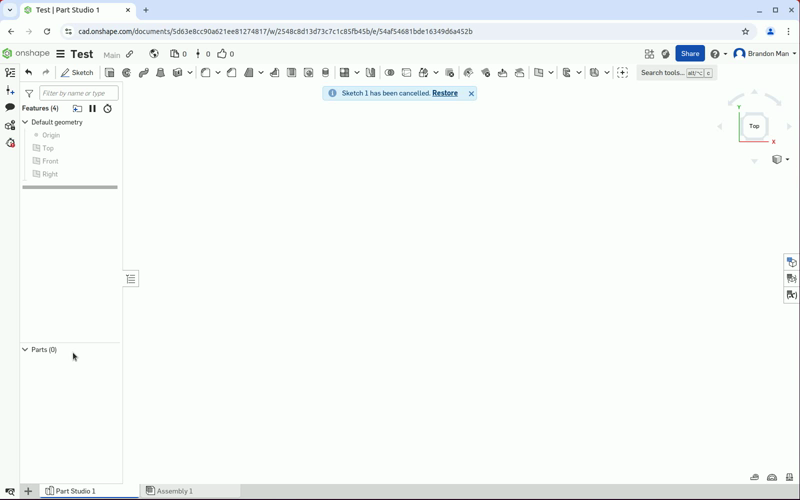
key_down(shift)
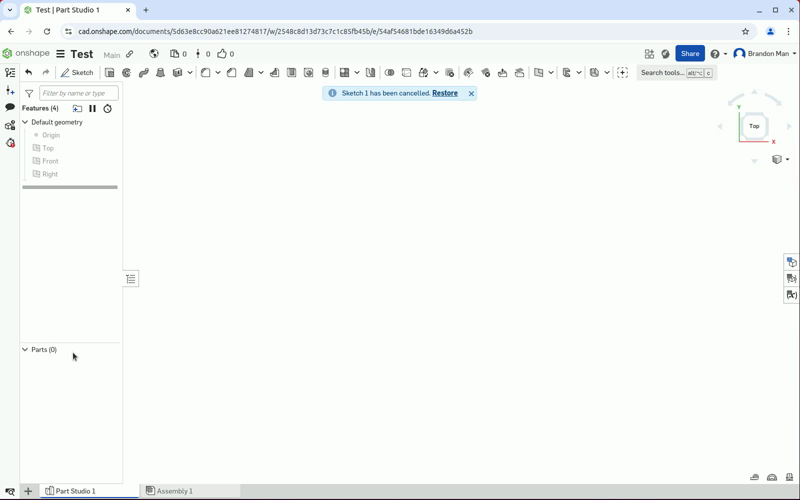
key(up)
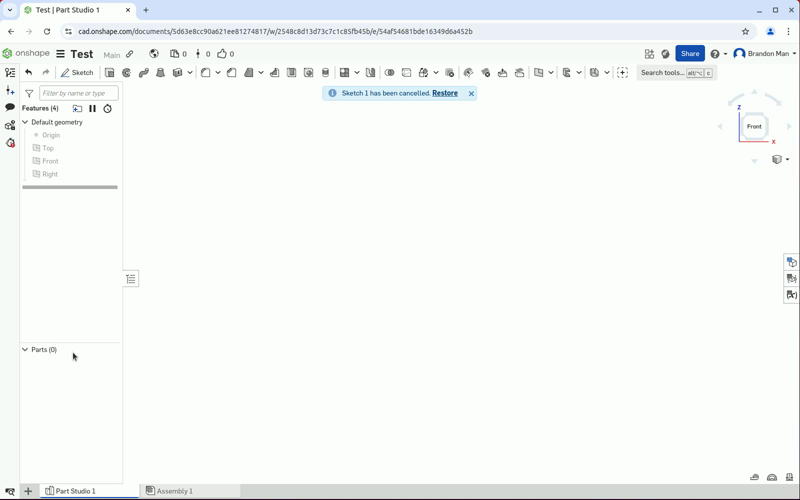
key_up(shift)
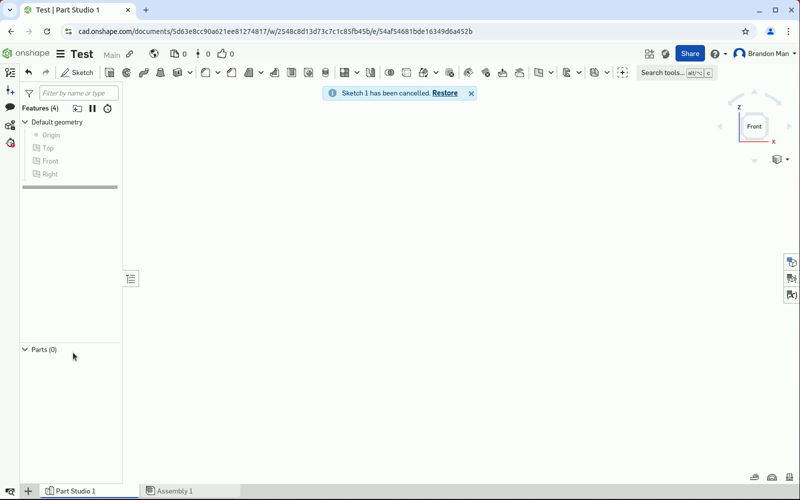
mouse_move(73, 352)
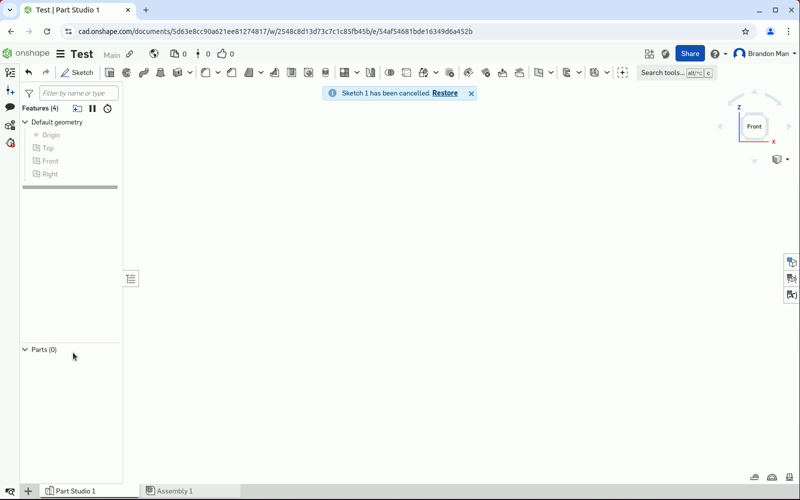
key(shift+y)
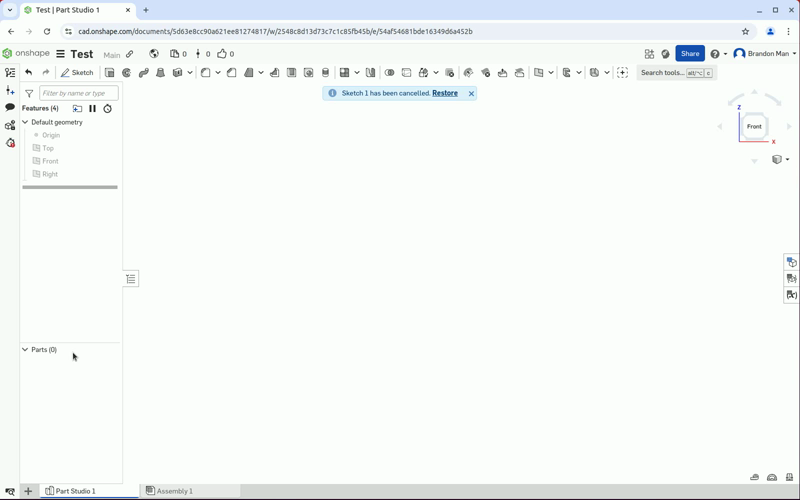
key(shift+s)
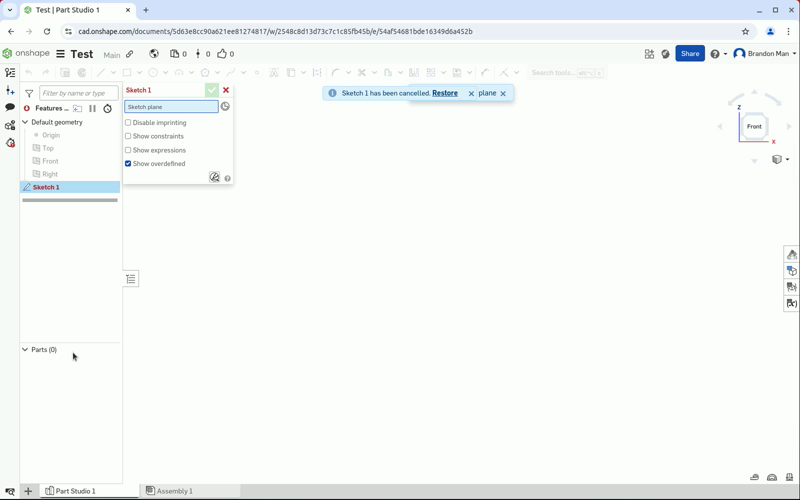
mouse_move(73, 163)
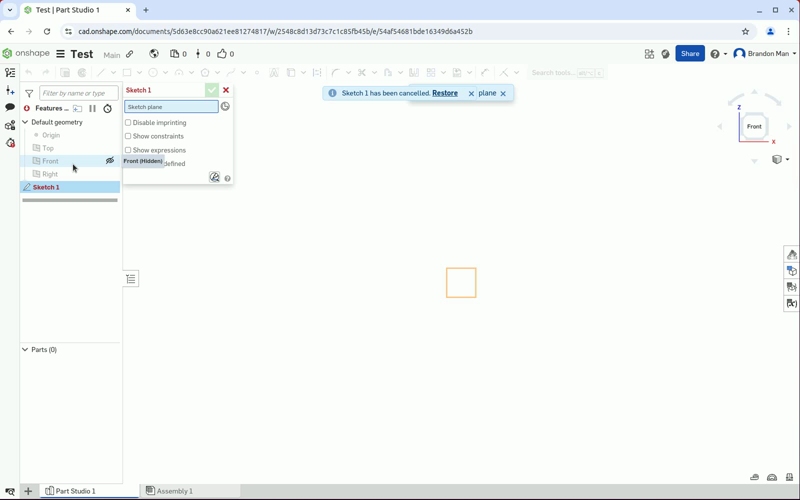
click(73, 163)
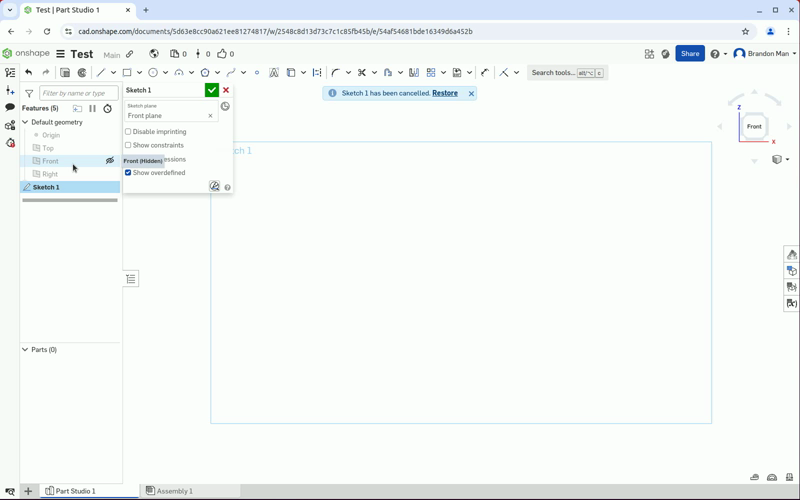
mouse_move(73, 352)
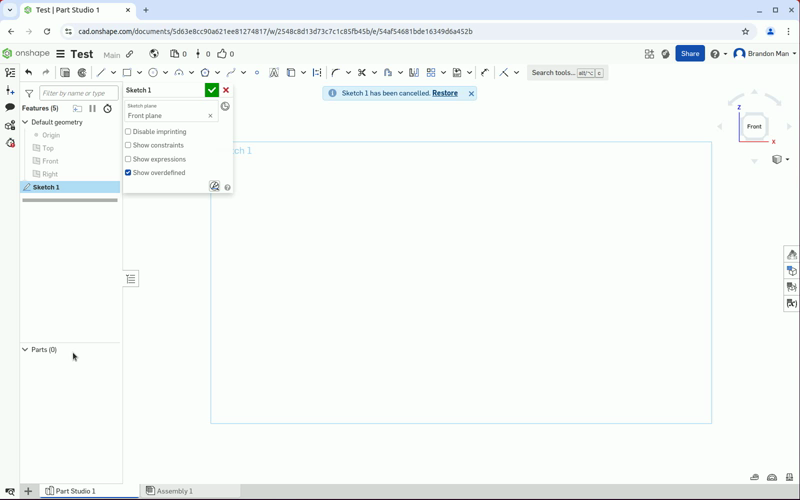
key(y)
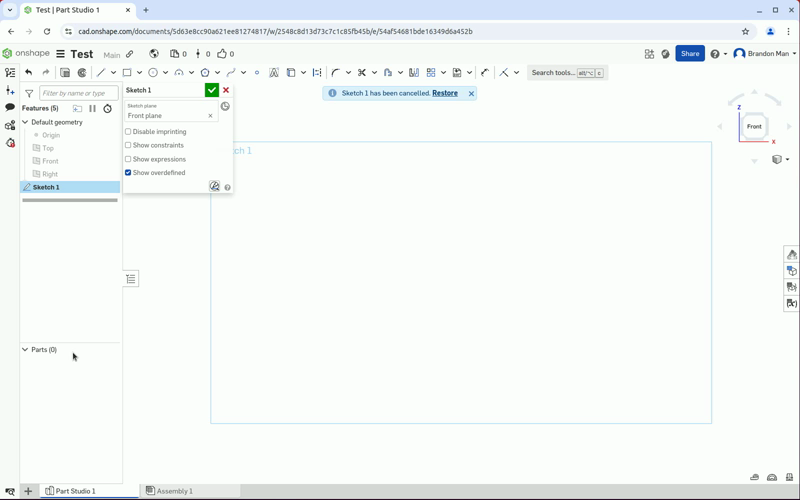
key(c)
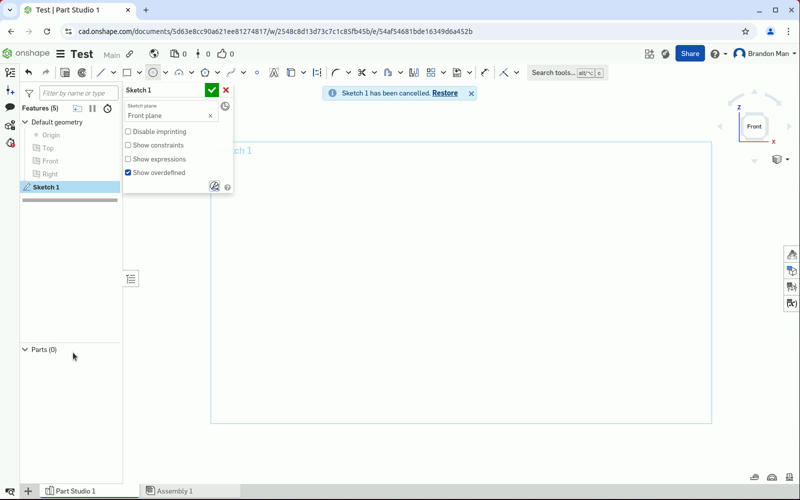
key_down(shift)
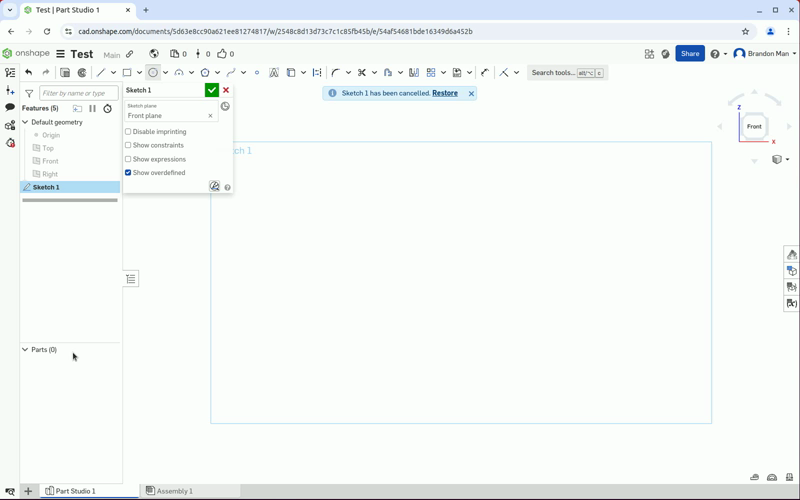
mouse_move(460, 282)
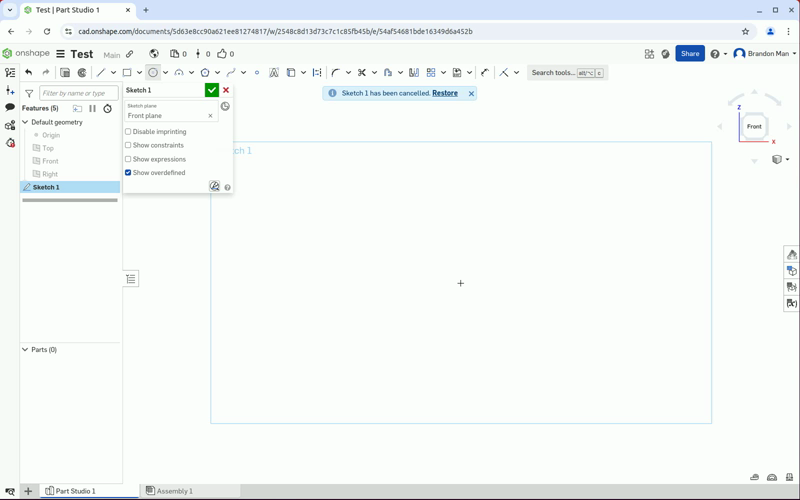
click(460, 282)
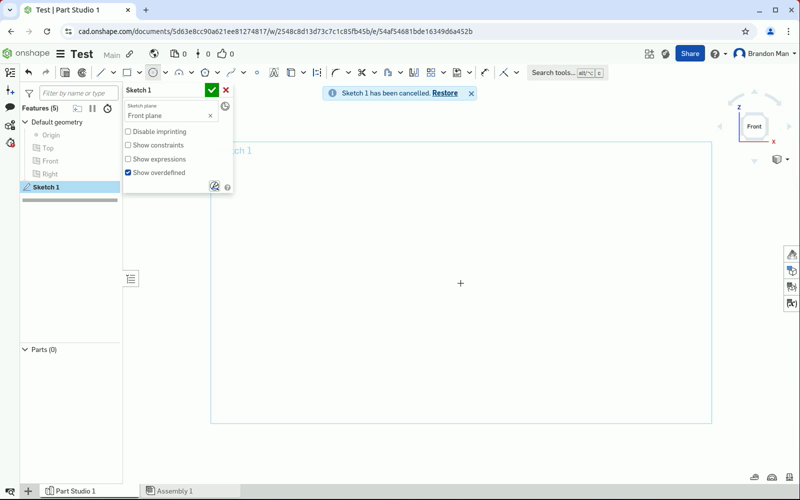
key_up(shift)
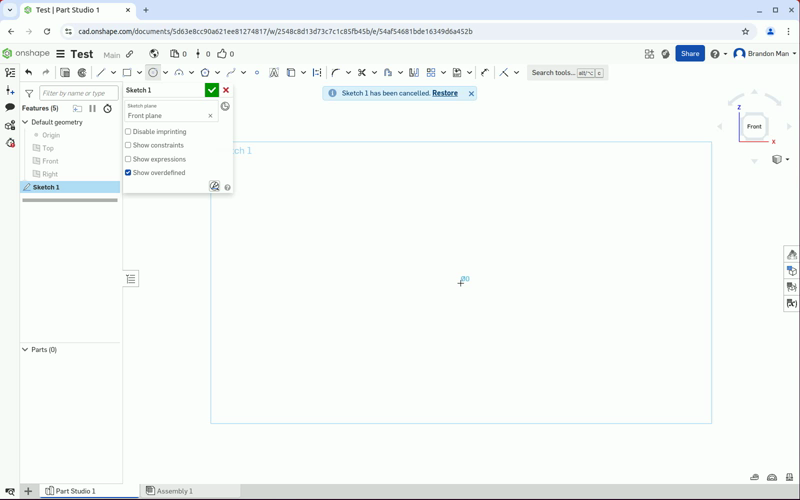
mouse_move(505, 282)
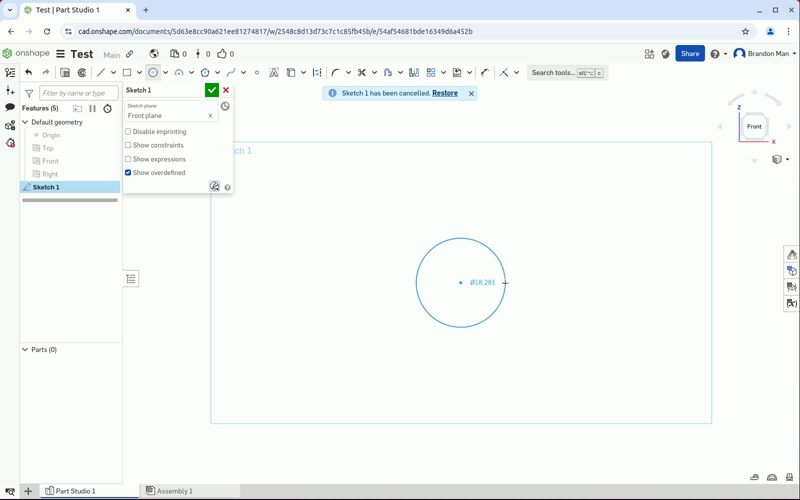
click(505, 282)
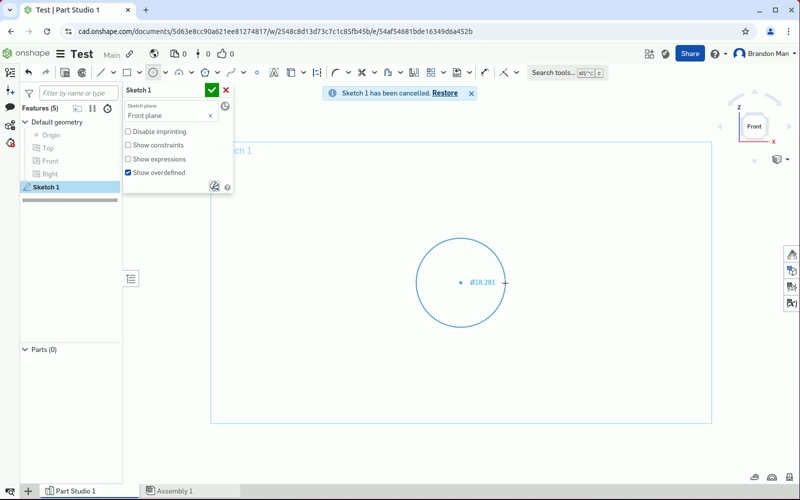
key(esc)
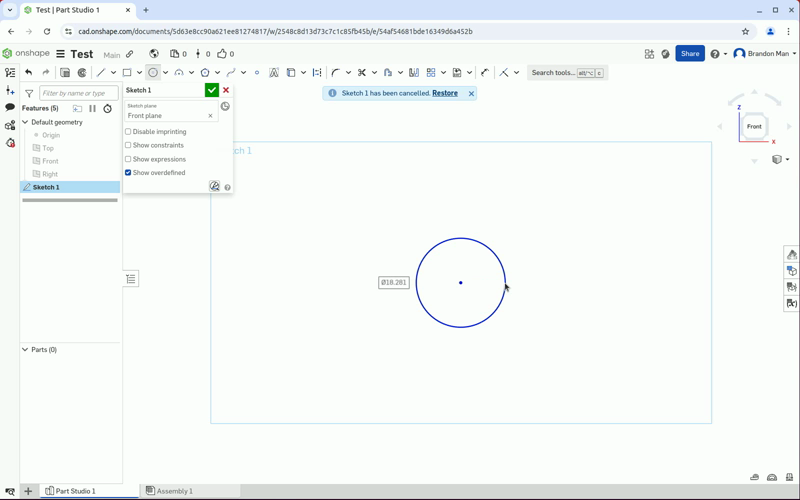
key(c)
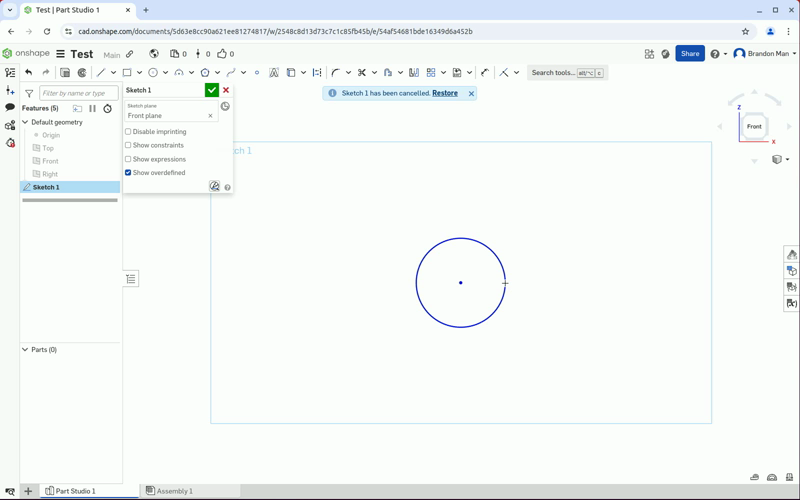
key_down(shift)
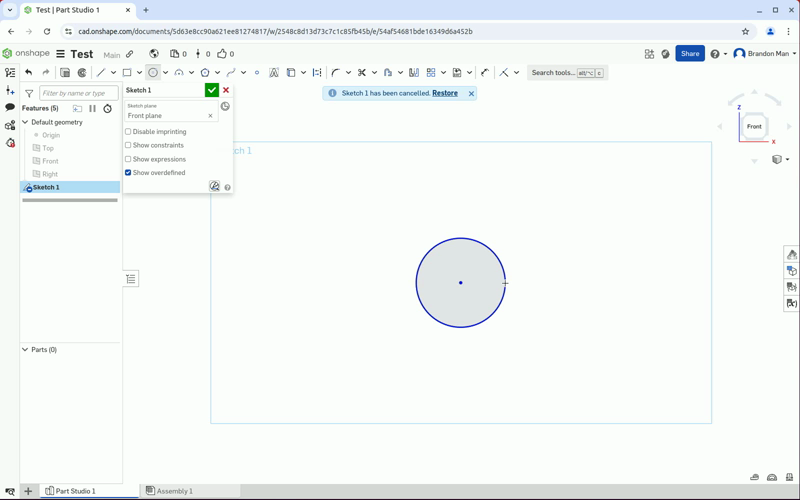
mouse_move(460, 282)
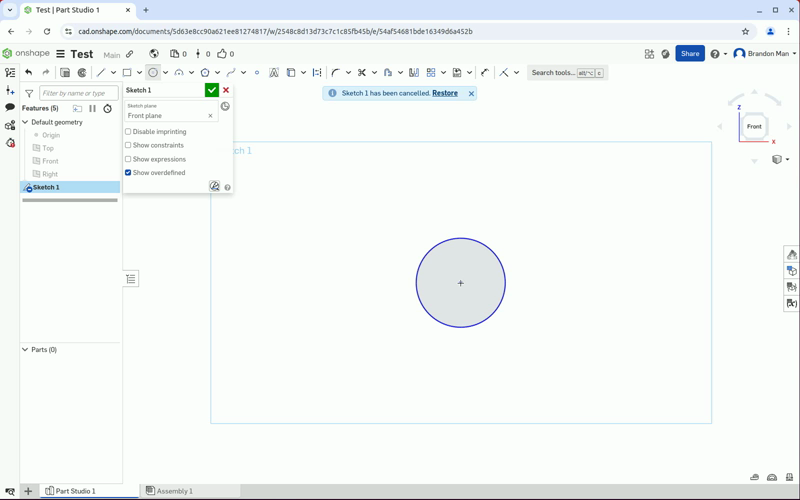
click(460, 282)
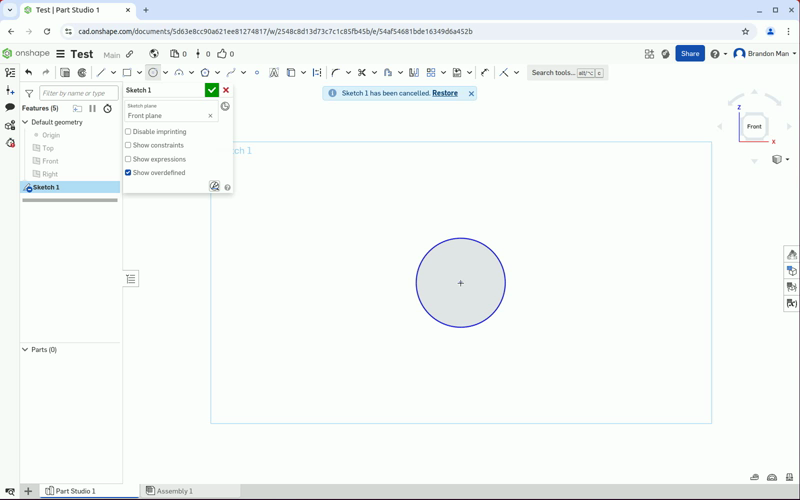
key_up(shift)
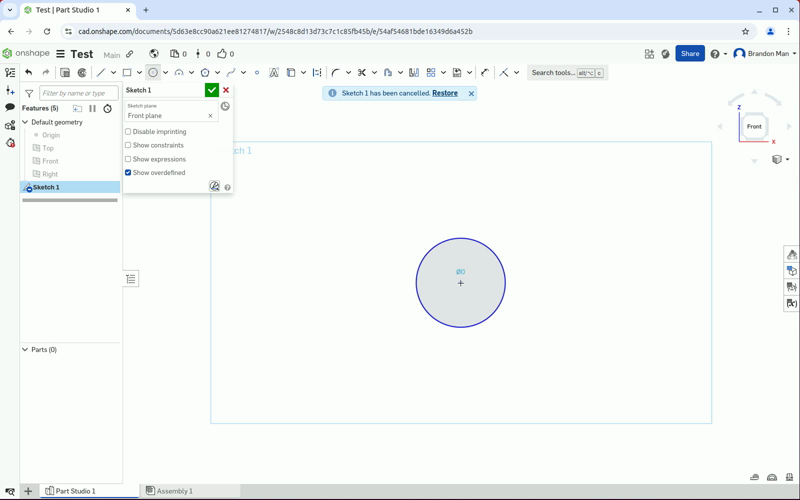
mouse_move(478, 282)
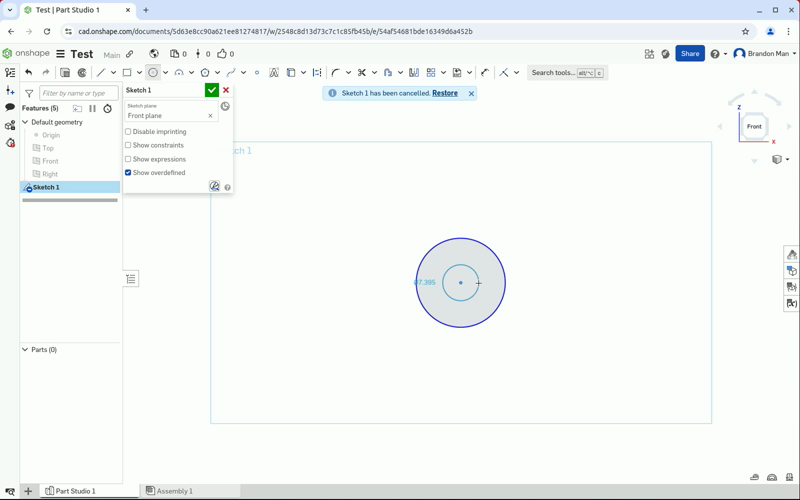
click(478, 282)
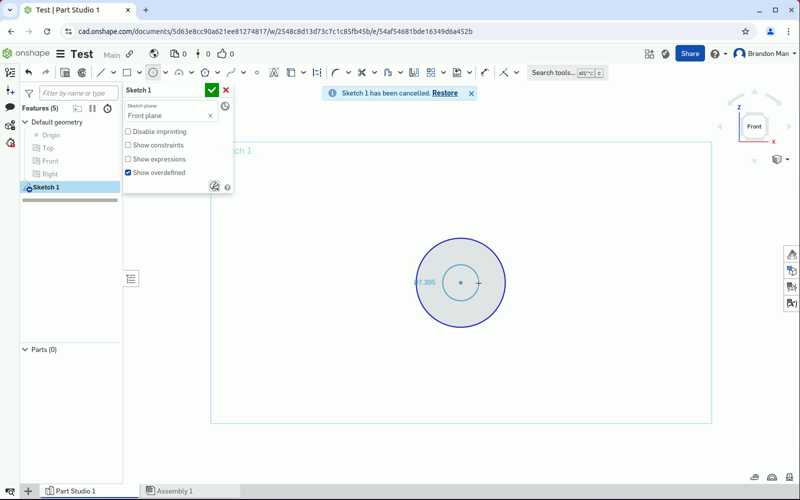
key(esc)
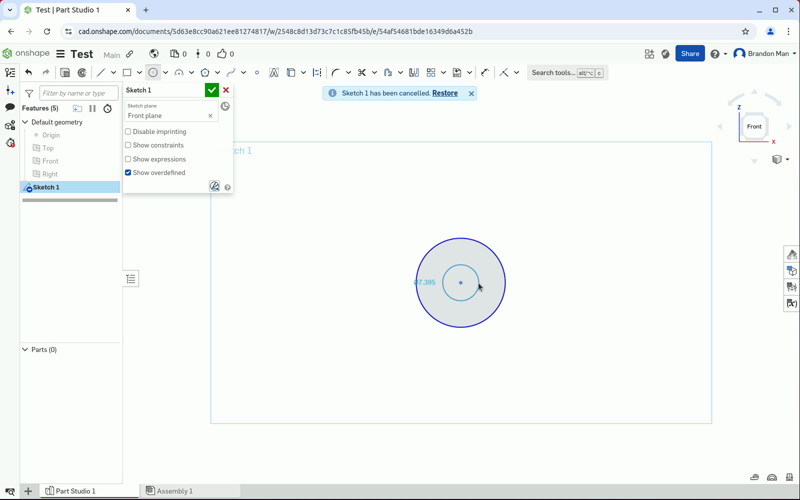
mouse_move(463, 250)
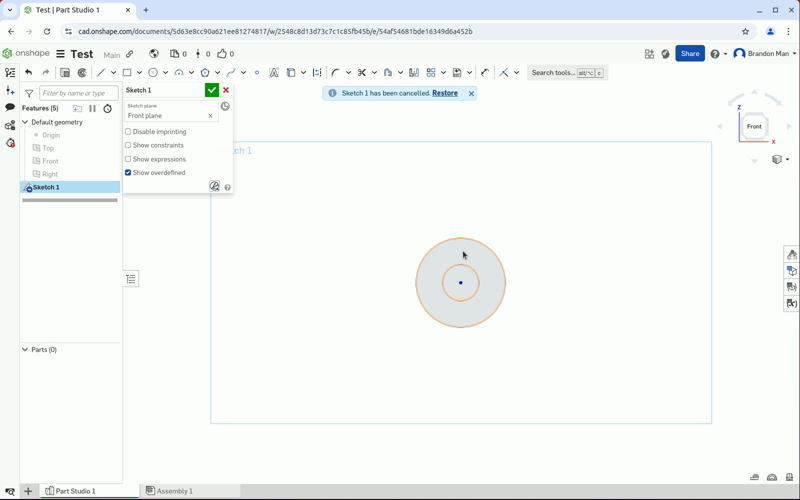
click(463, 250)
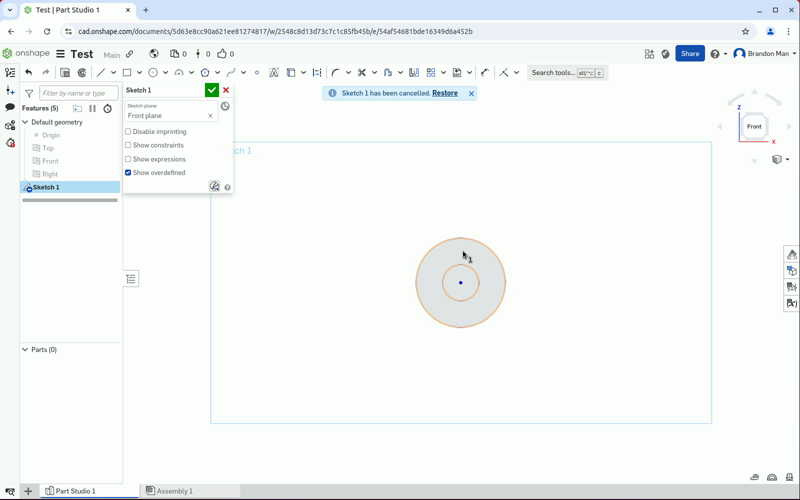
mouse_move(73, 352)
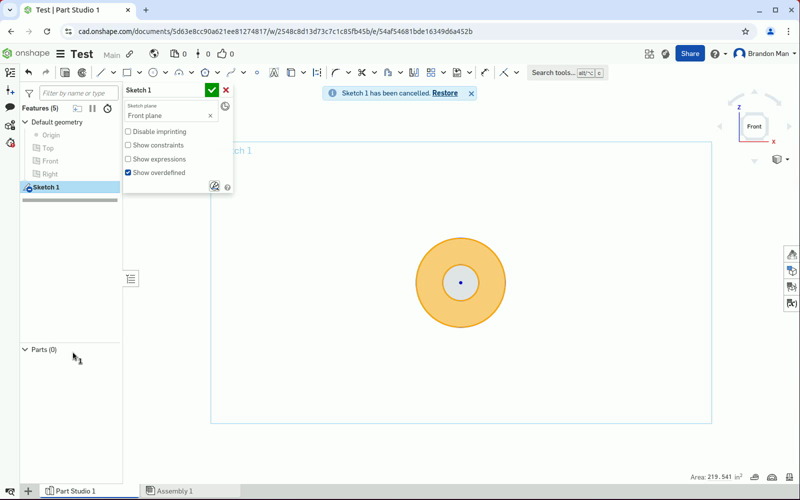
key(shift+y)
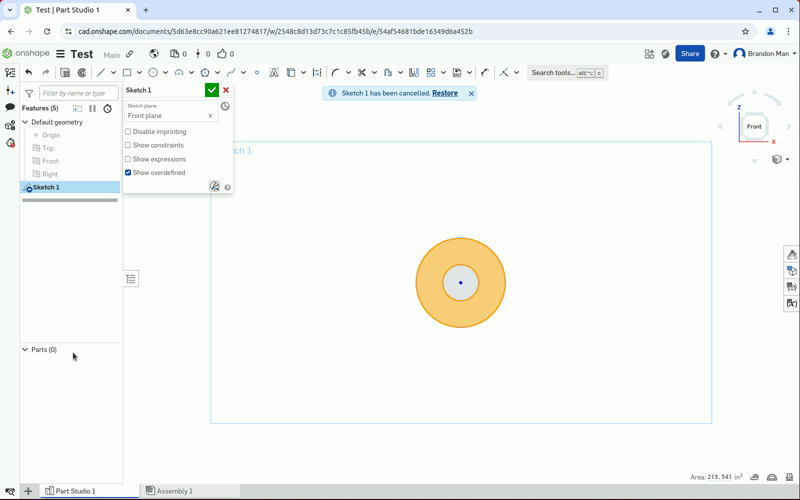
key(shift+e)
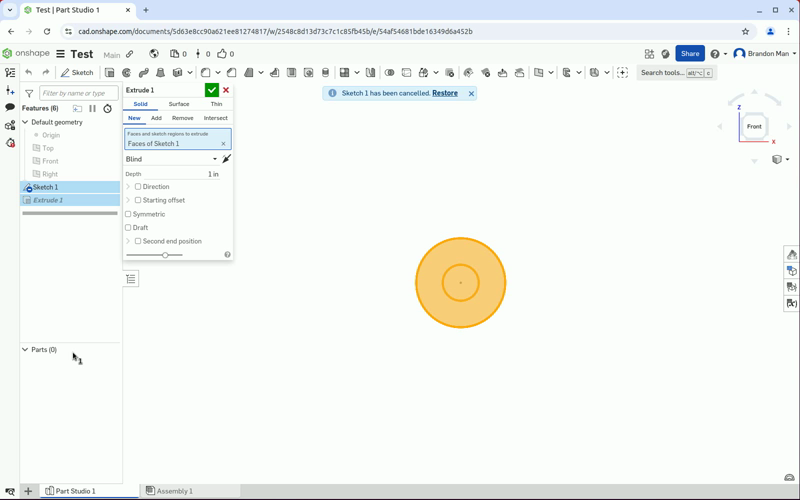
mouse_move(143, 106)
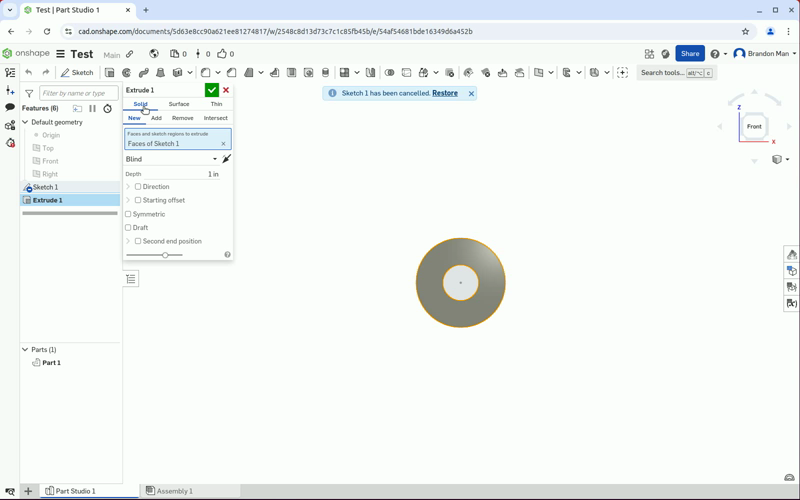
click(143, 106)
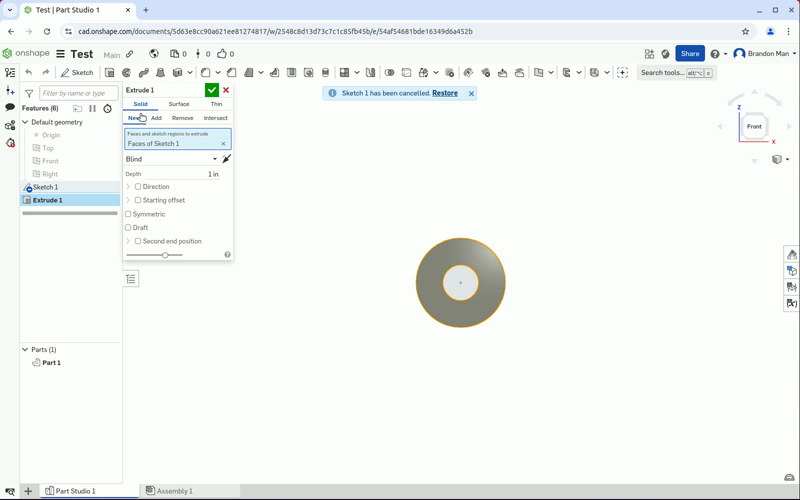
mouse_move(137, 120)
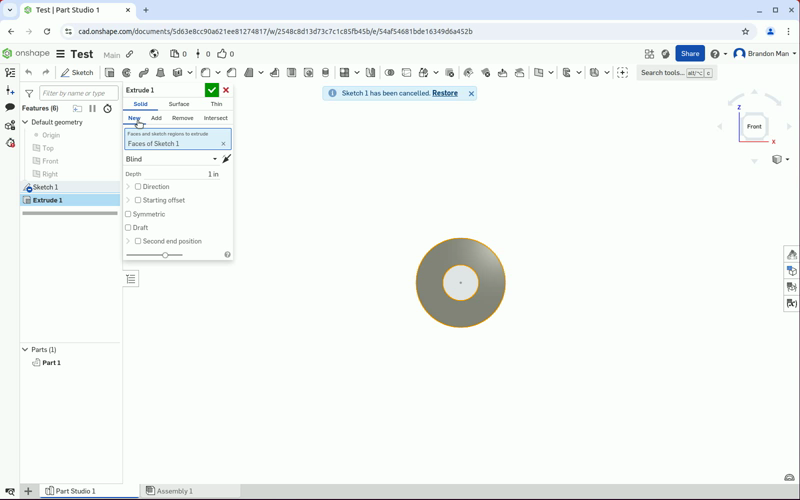
click(137, 120)
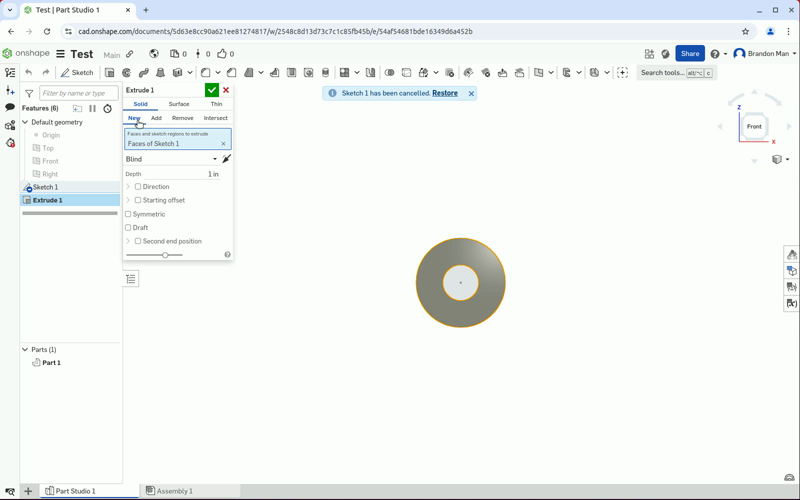
key(tab, 4)
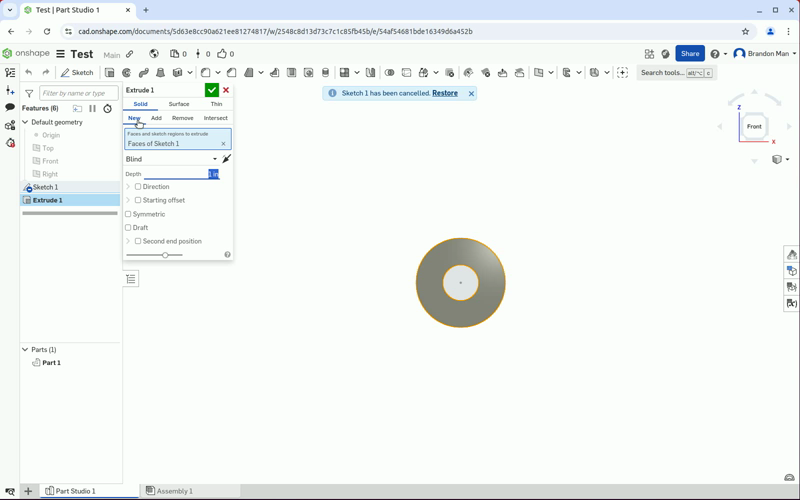
text(3.611)
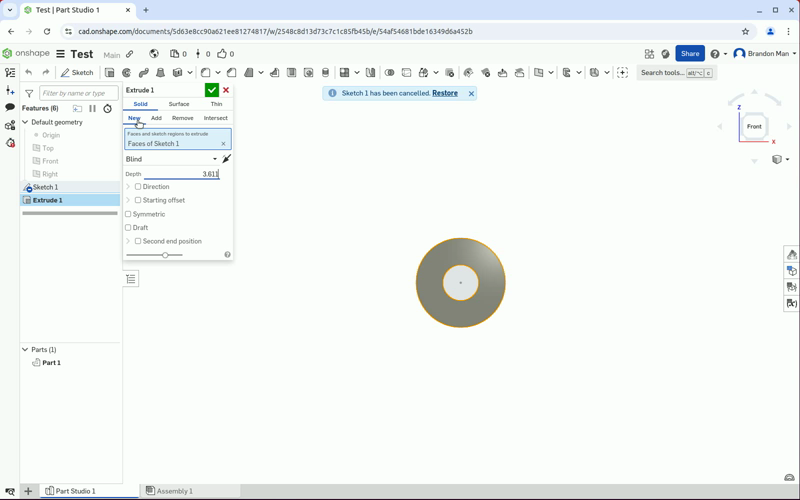
key(enter)
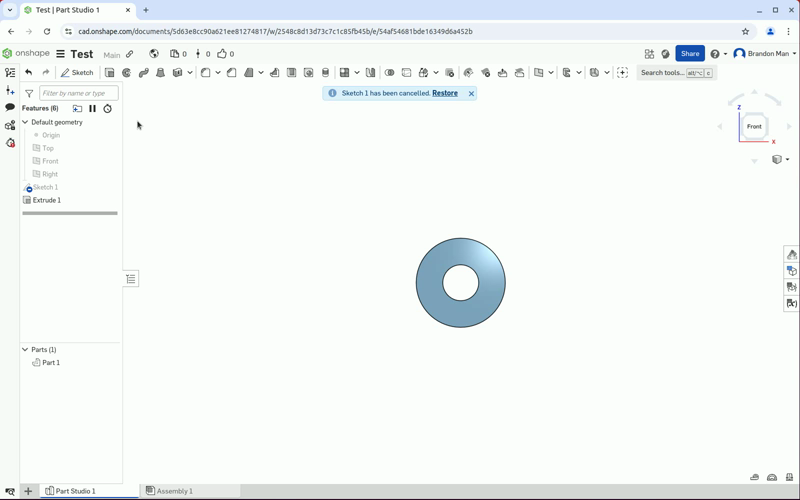
key(shift+h)
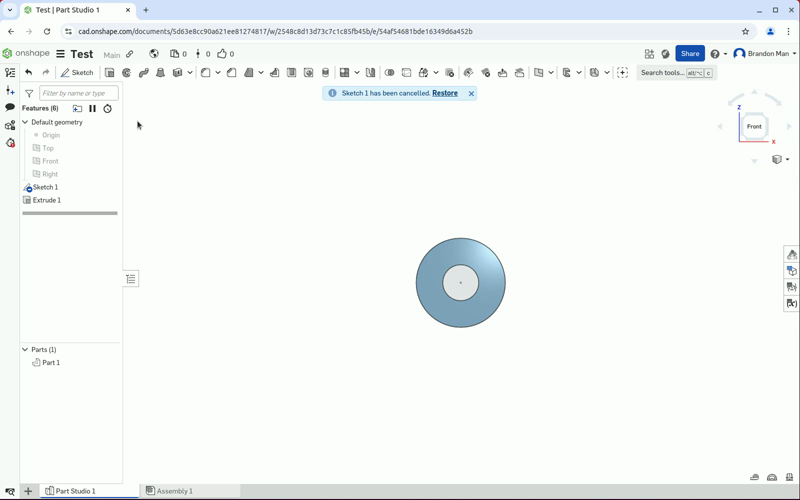
key(shift+h)
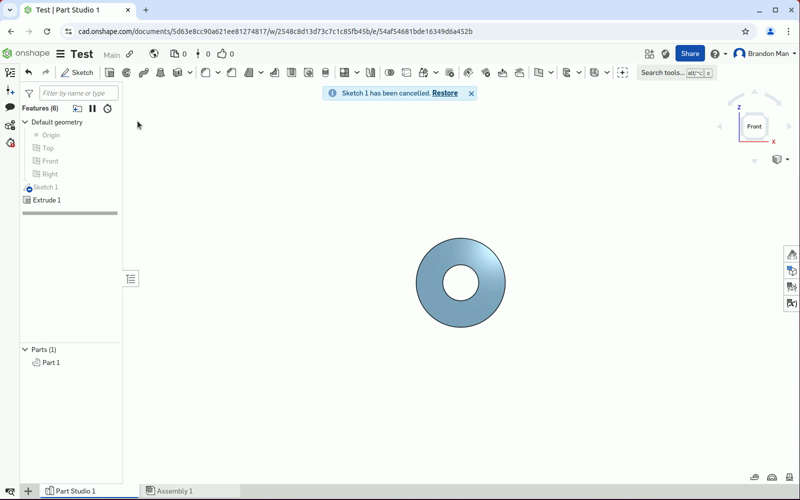
mouse_move(73, 189)
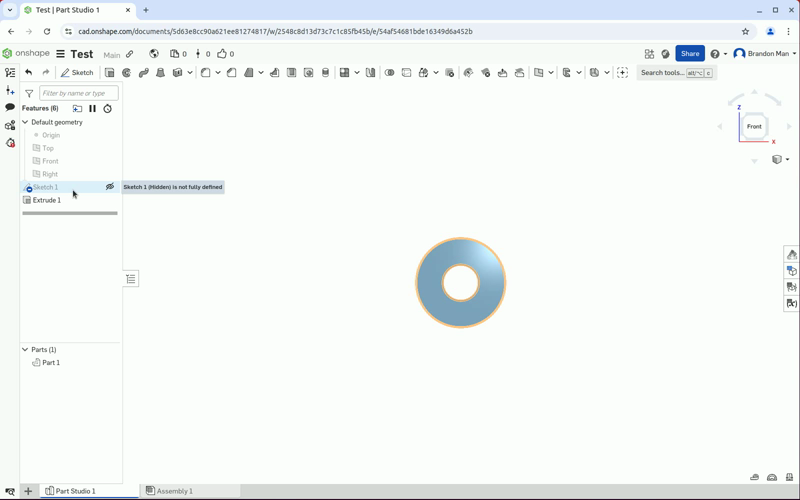
click(73, 189)
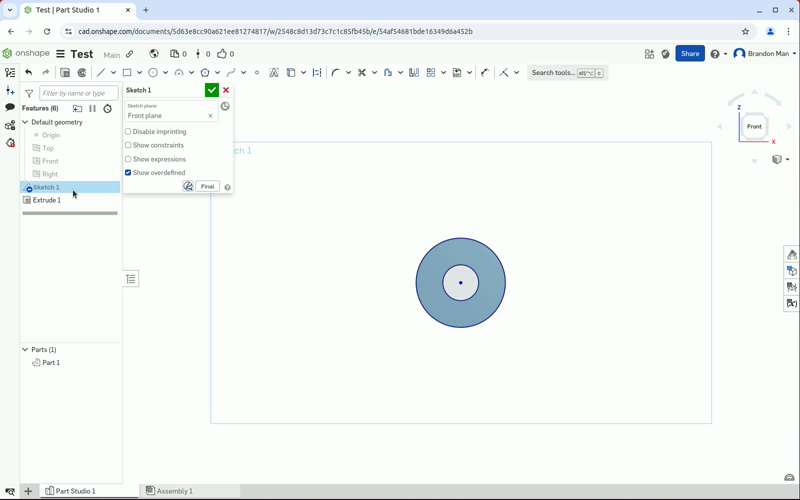
mouse_move(229, 92)
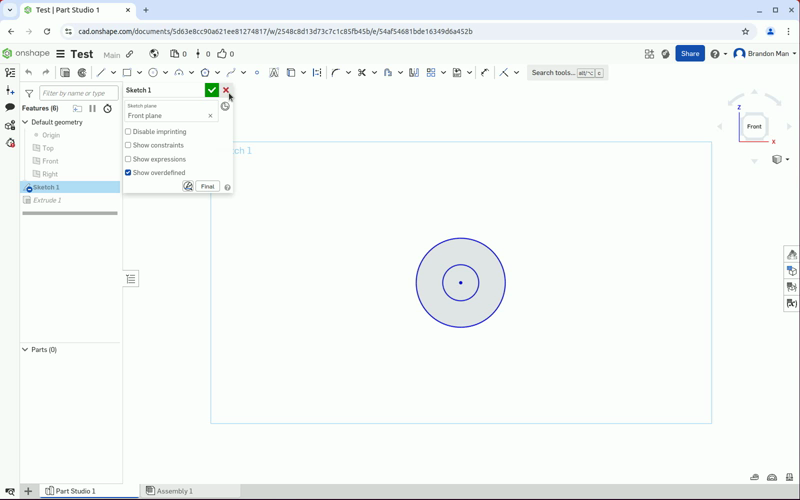
click(229, 92)
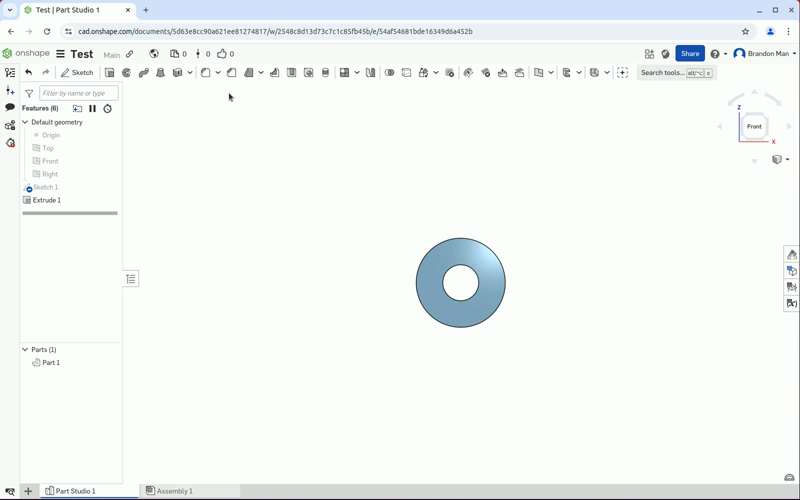
mouse_move(541, 75)
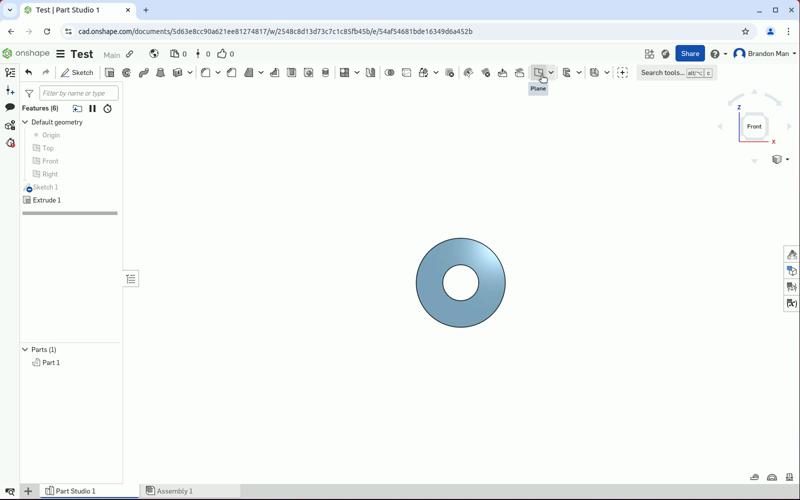
click(541, 75)
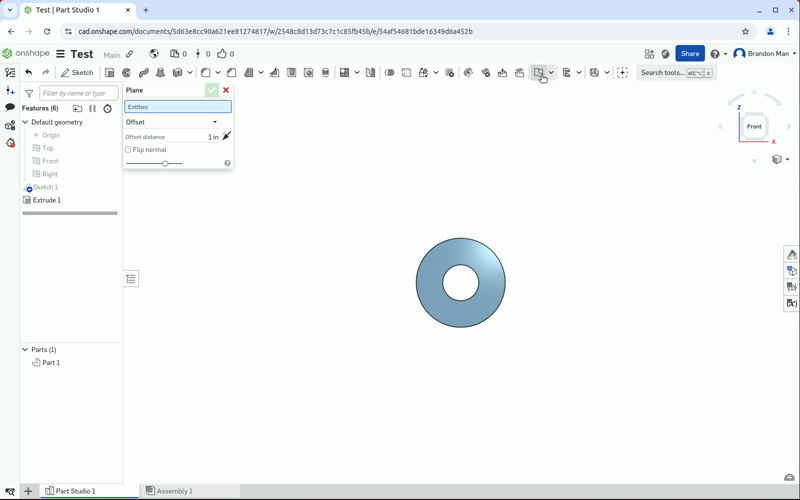
mouse_move(73, 163)
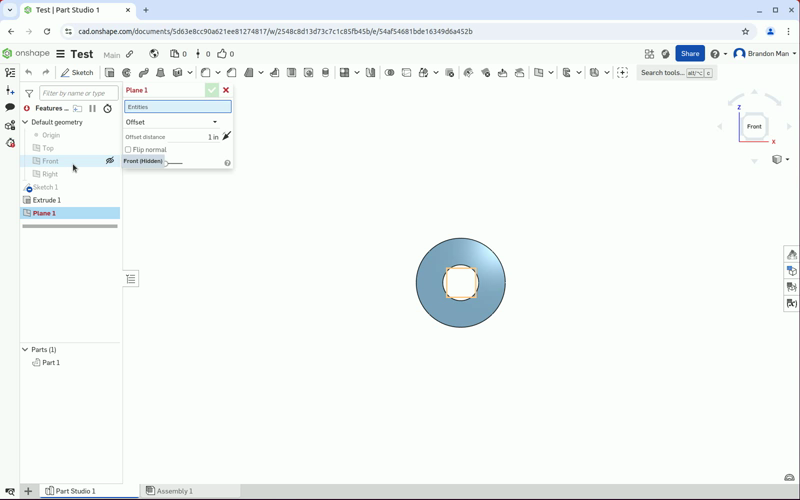
click(73, 163)
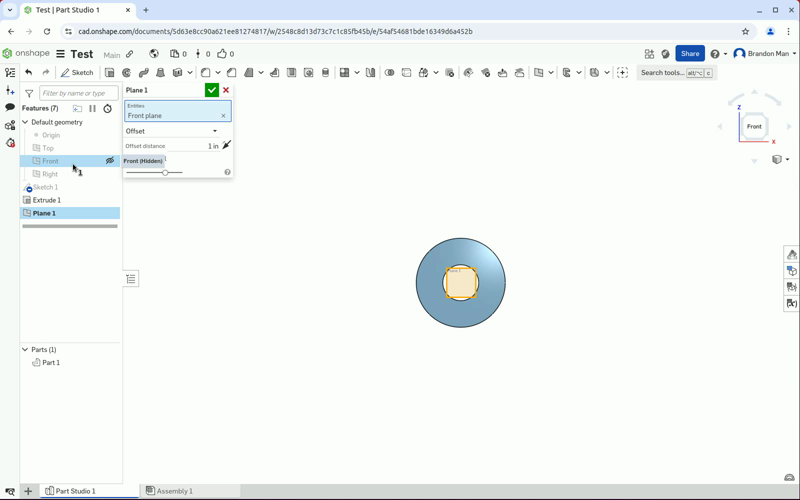
key(tab, 2)
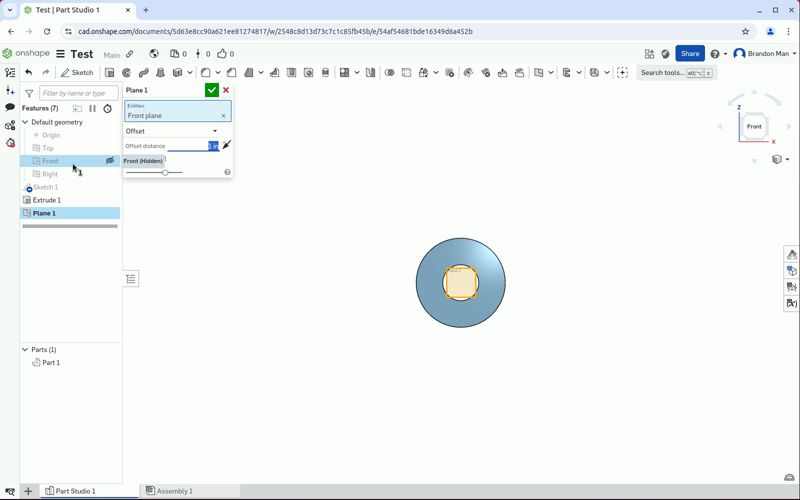
text(3.605)
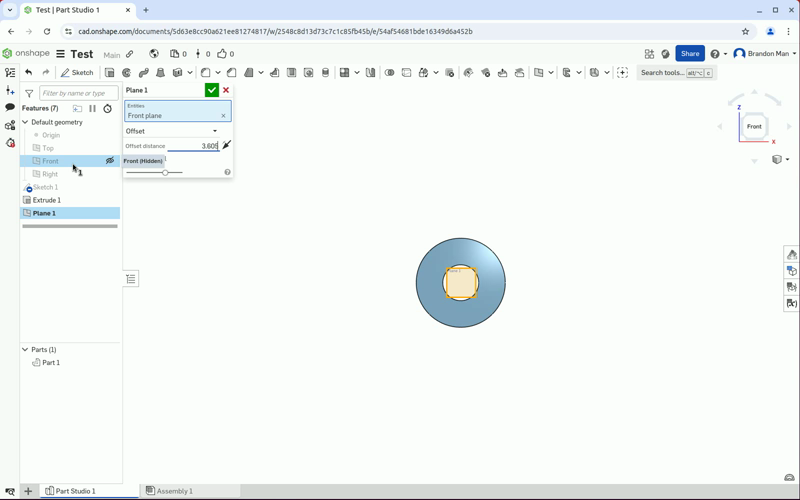
key(enter, 2)
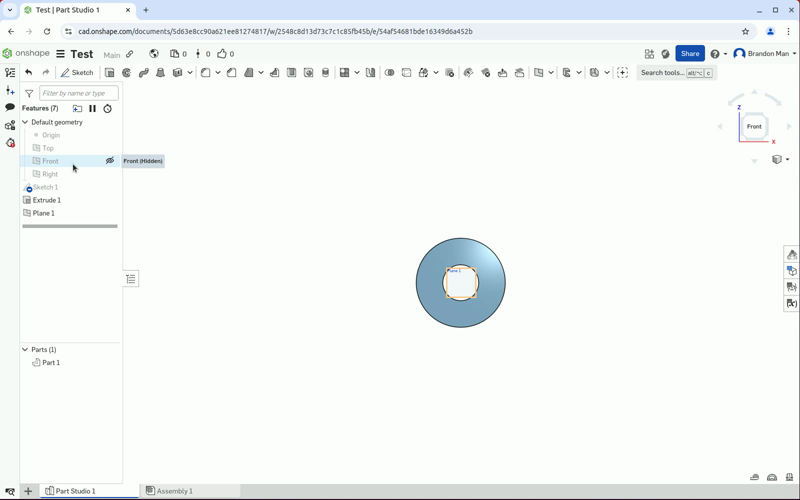
key(shift+s)
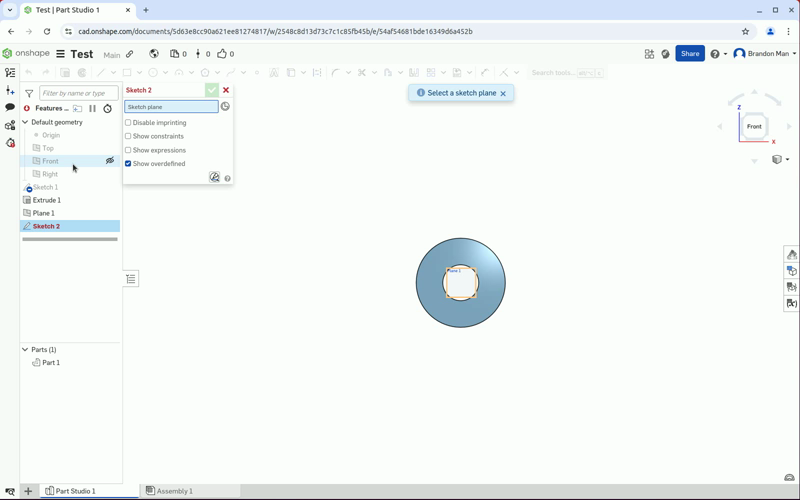
mouse_move(73, 215)
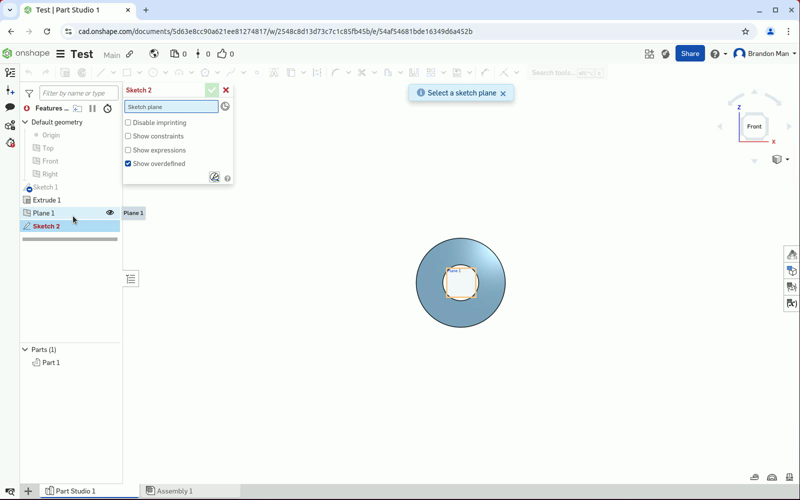
click(73, 215)
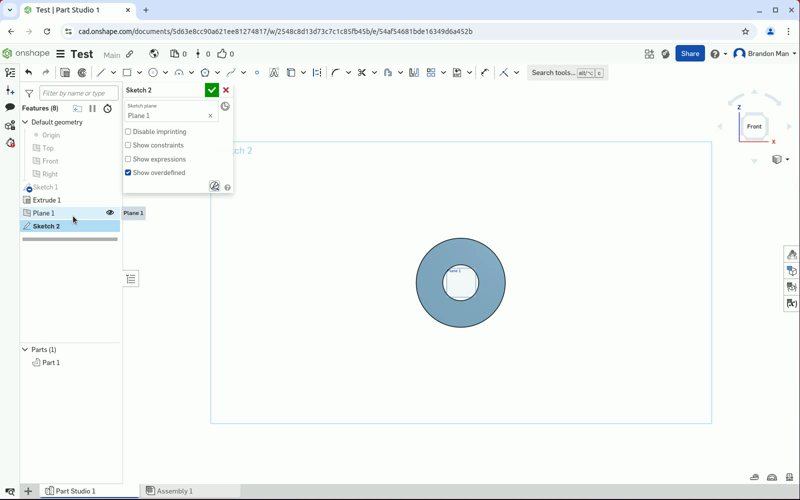
mouse_move(73, 352)
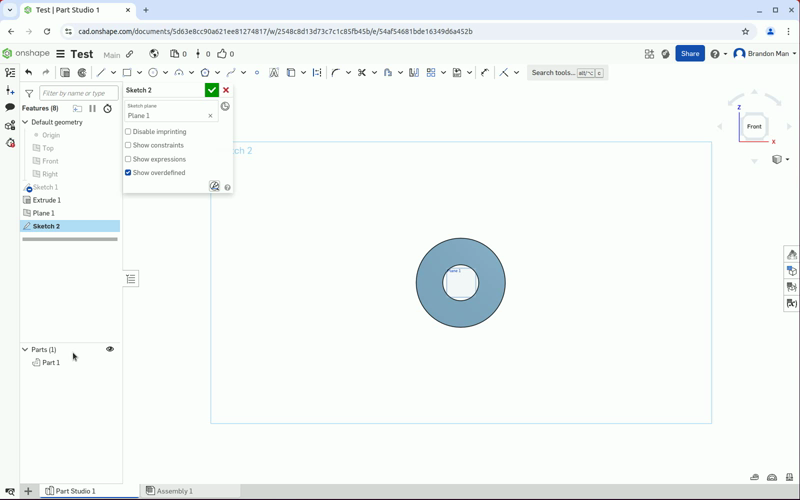
key(y)
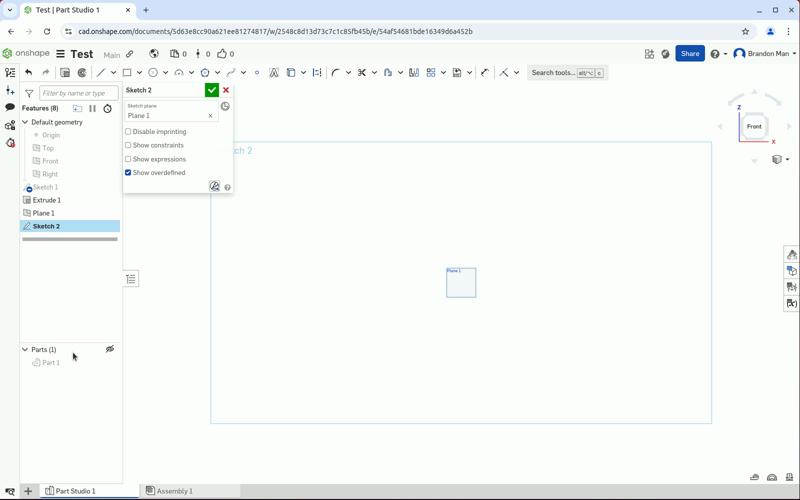
key(c)
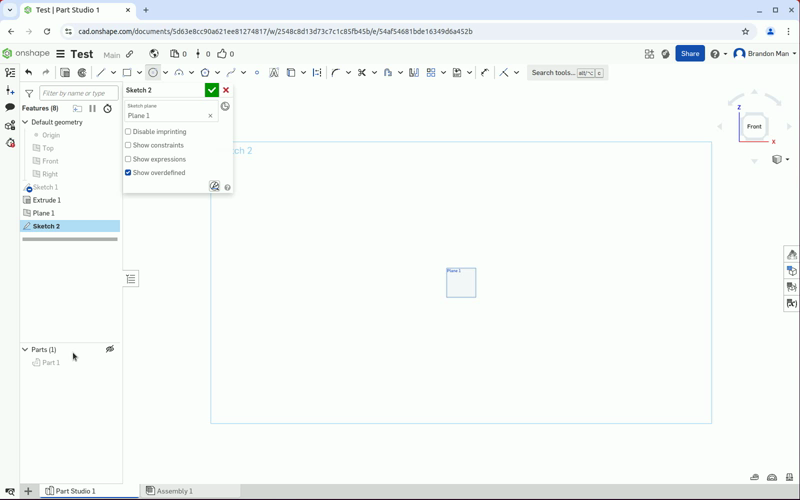
key_down(shift)
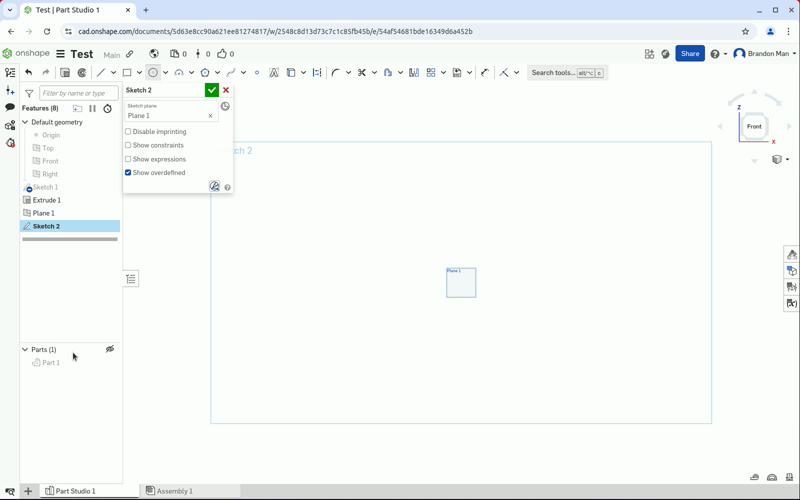
mouse_move(460, 282)
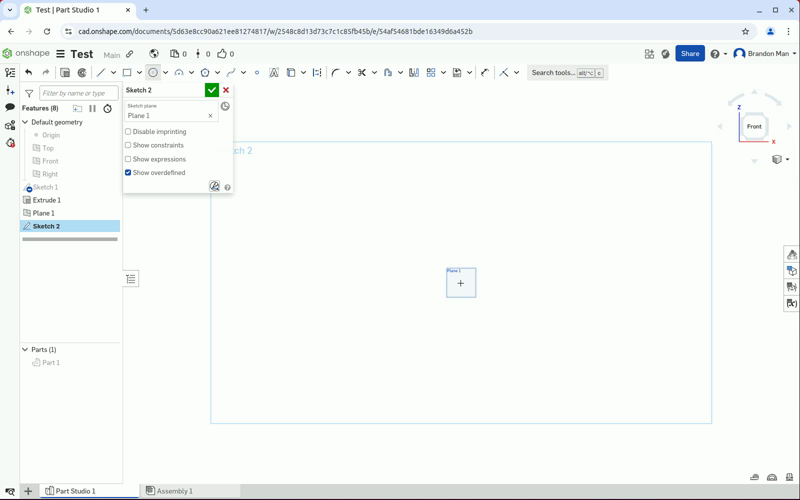
click(460, 282)
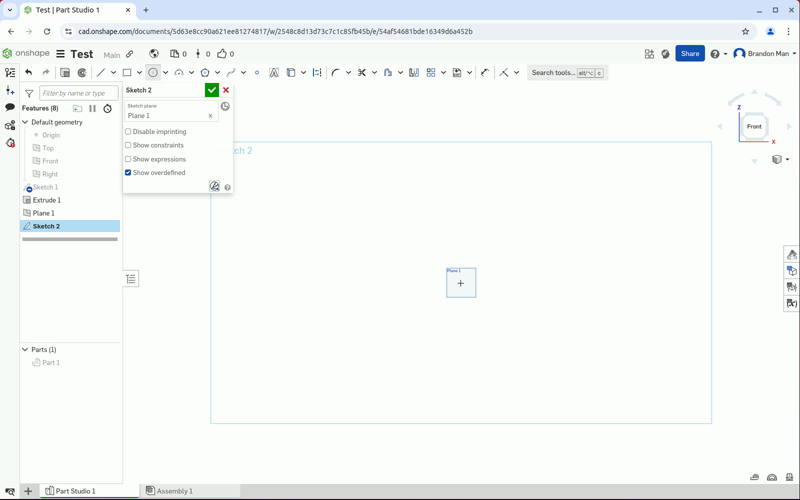
key_up(shift)
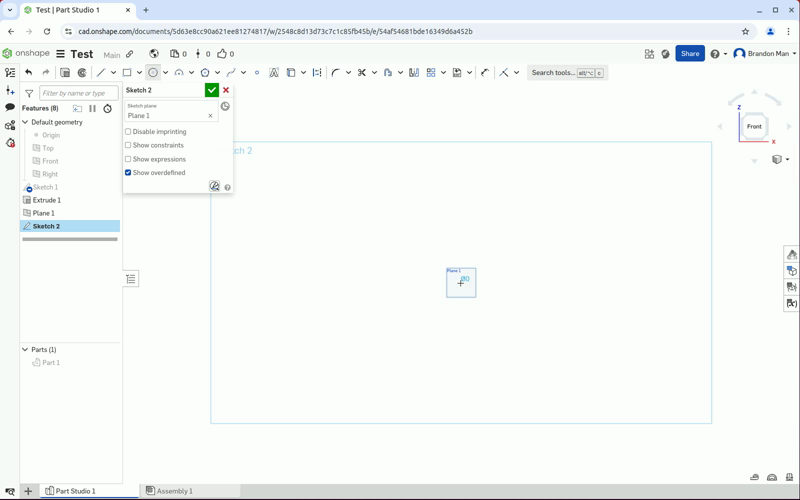
mouse_move(492, 282)
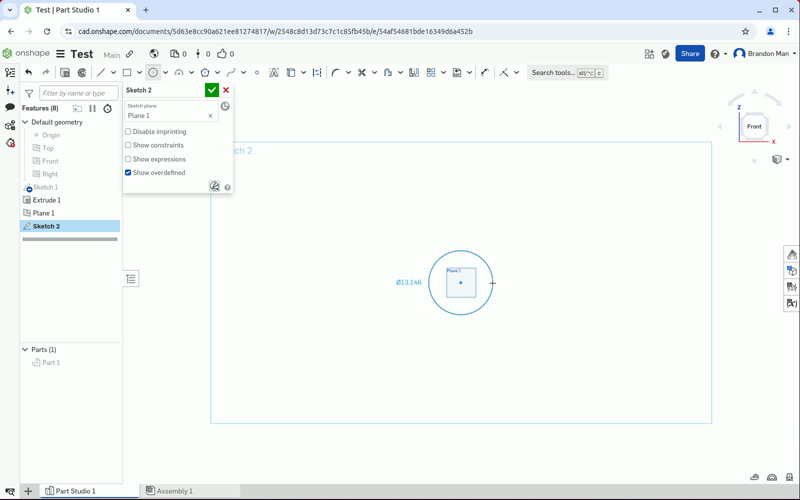
click(492, 282)
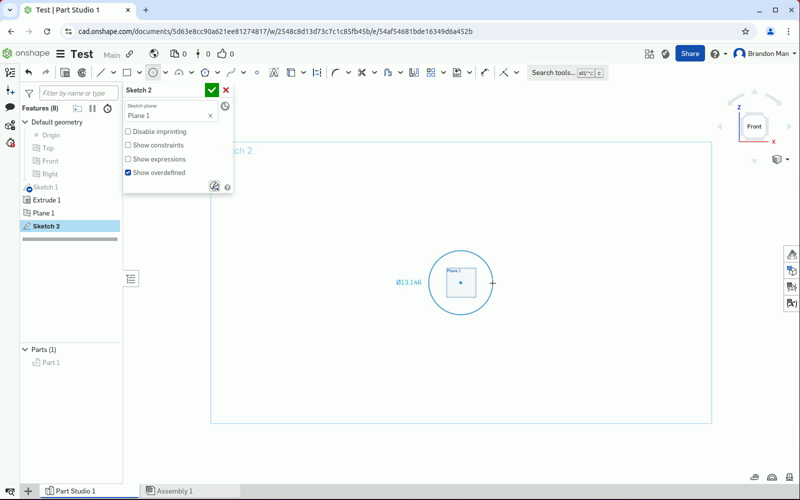
key(esc)
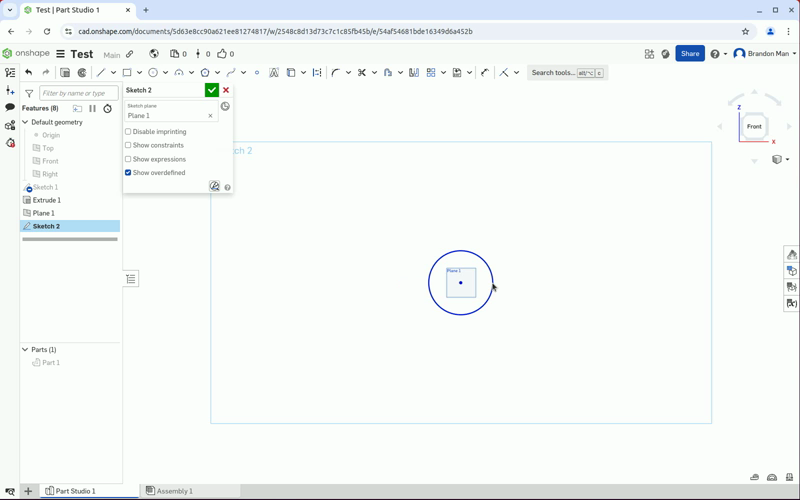
key(c)
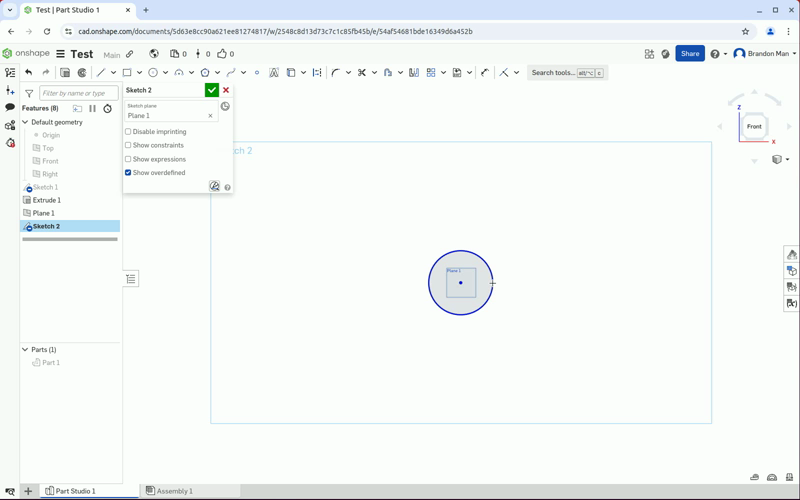
key_down(shift)
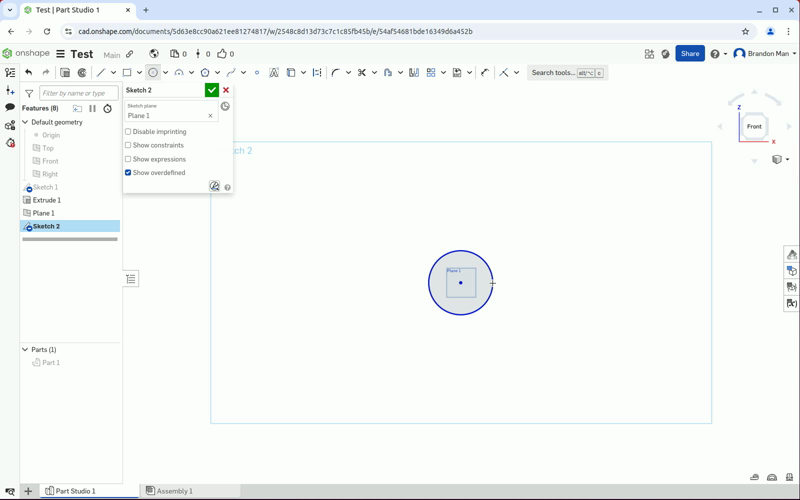
mouse_move(460, 282)
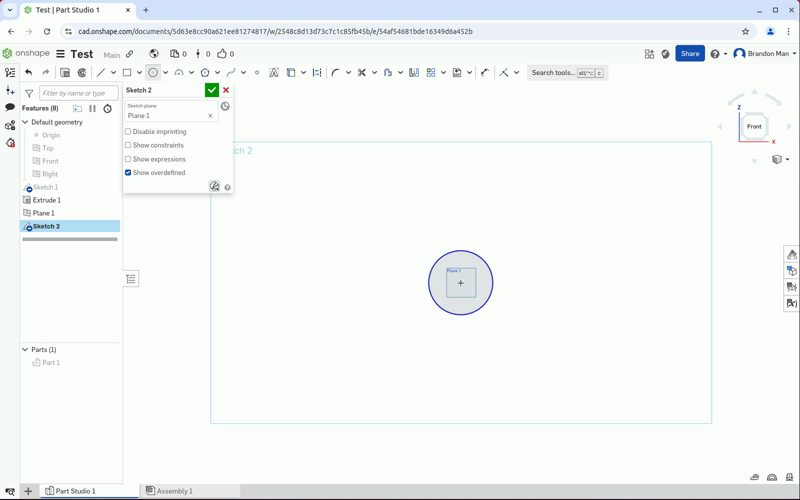
click(460, 282)
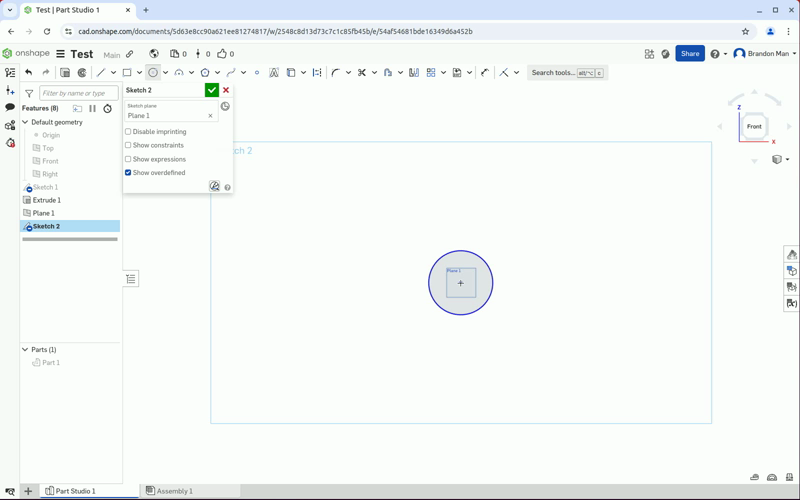
key_up(shift)
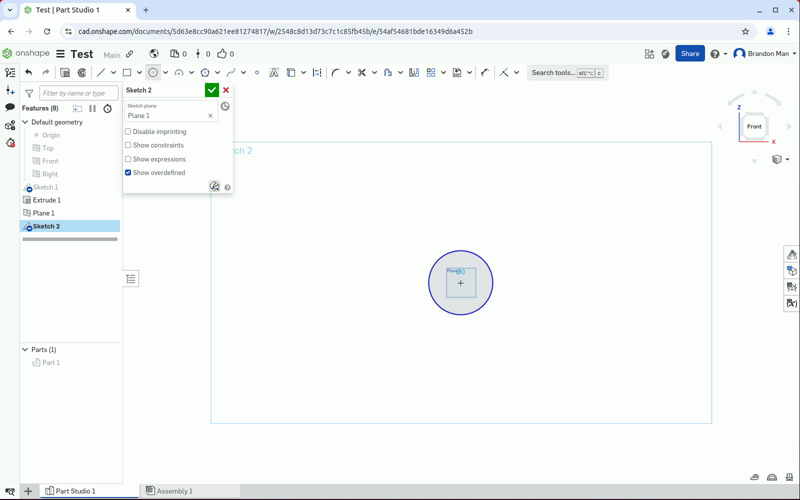
mouse_move(478, 282)
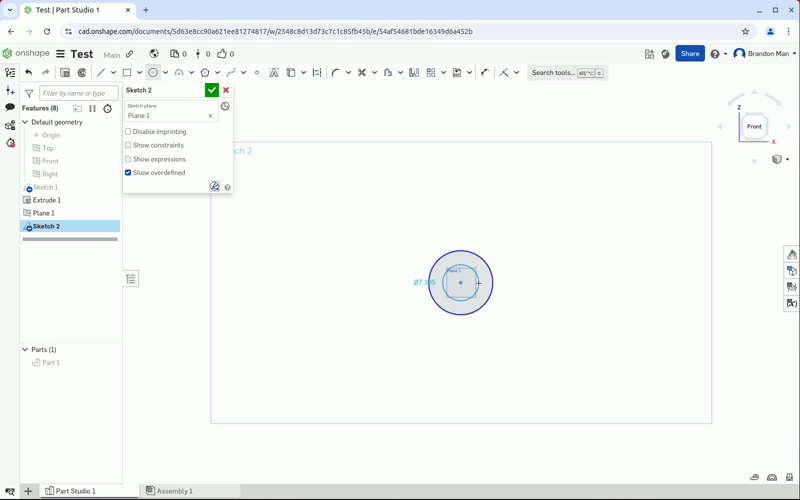
click(478, 282)
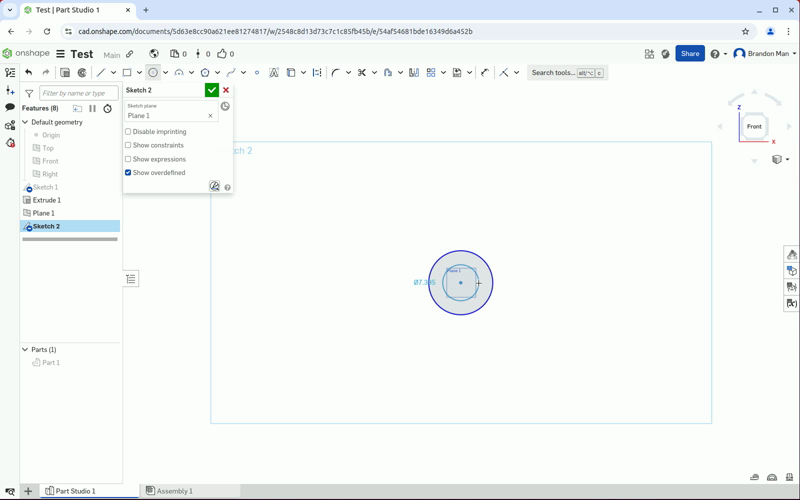
key(esc)
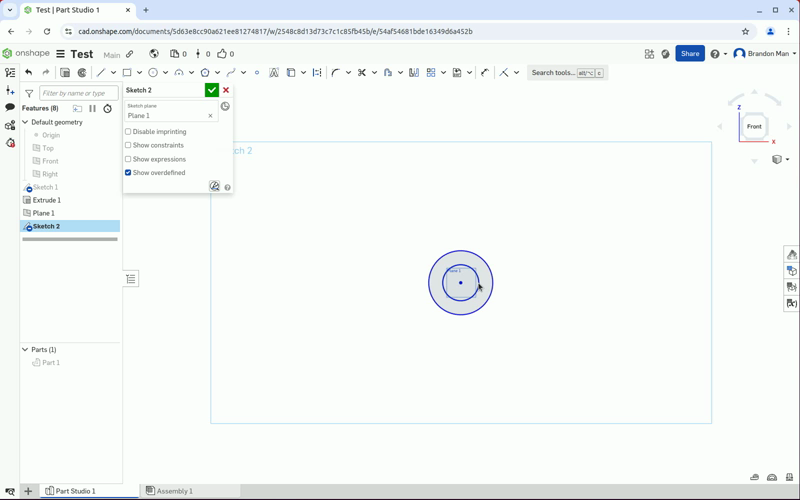
mouse_move(438, 278)
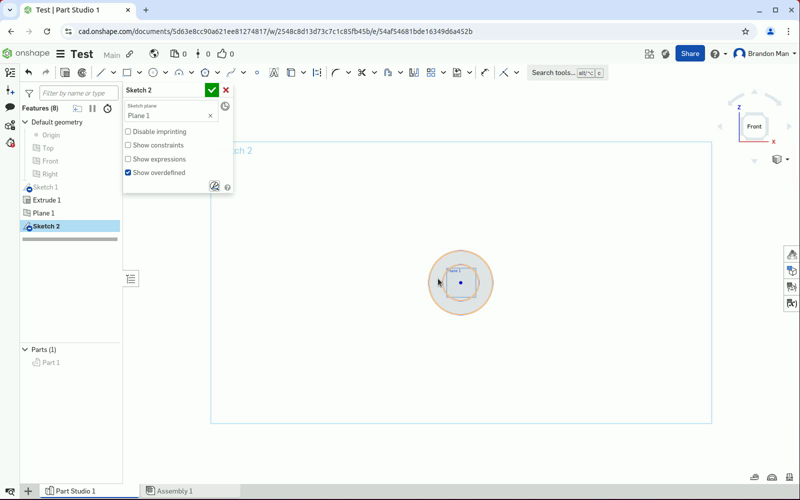
click(438, 278)
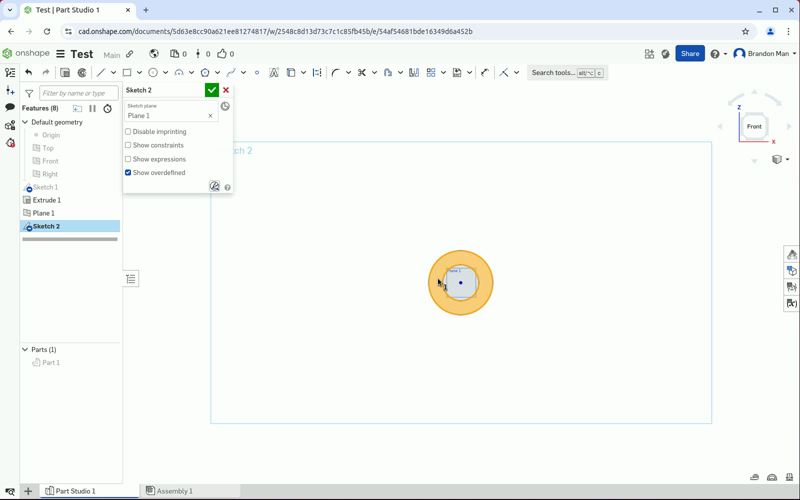
mouse_move(73, 352)
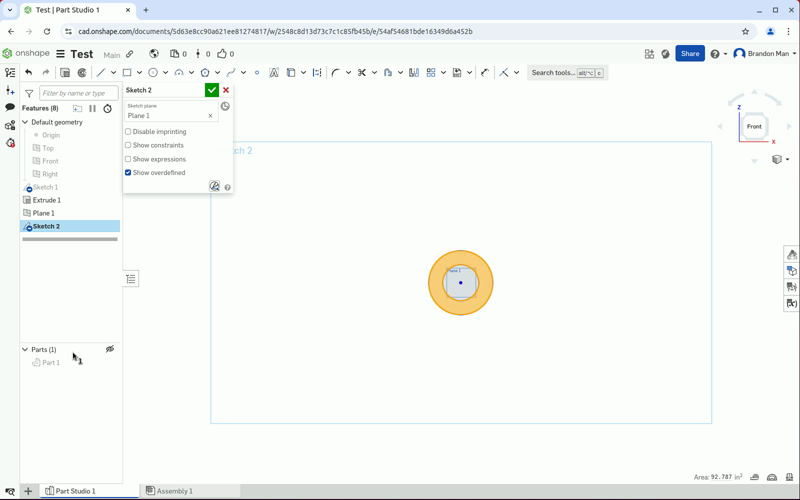
key(shift+y)
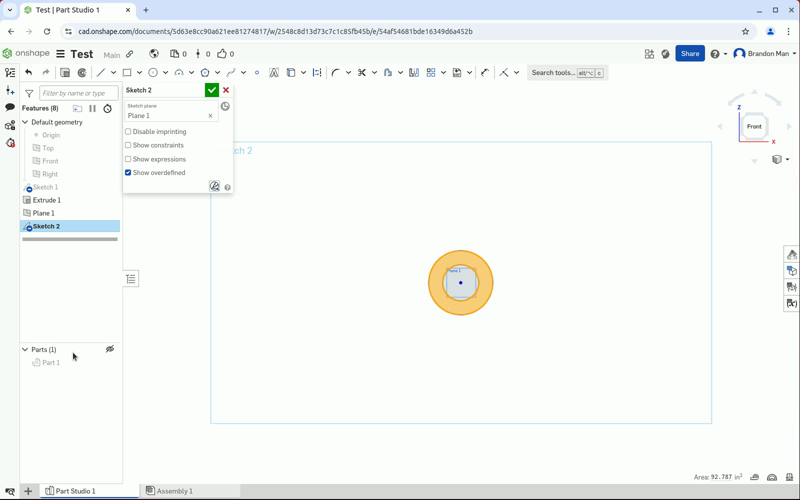
key(shift+e)
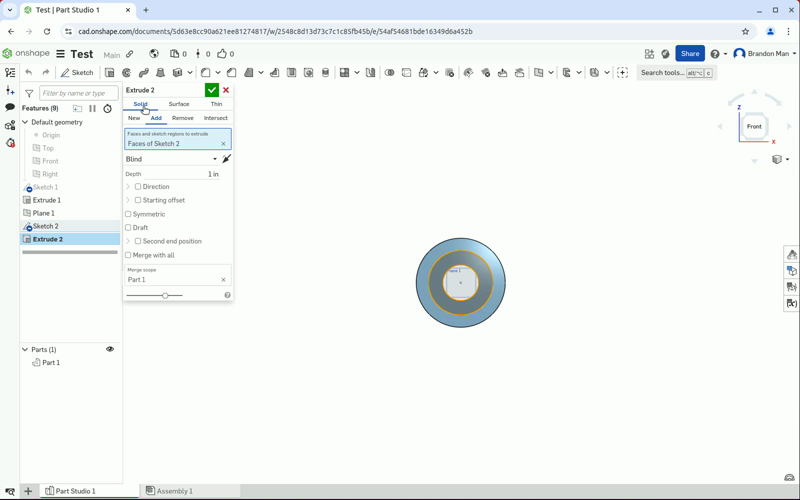
mouse_move(143, 106)
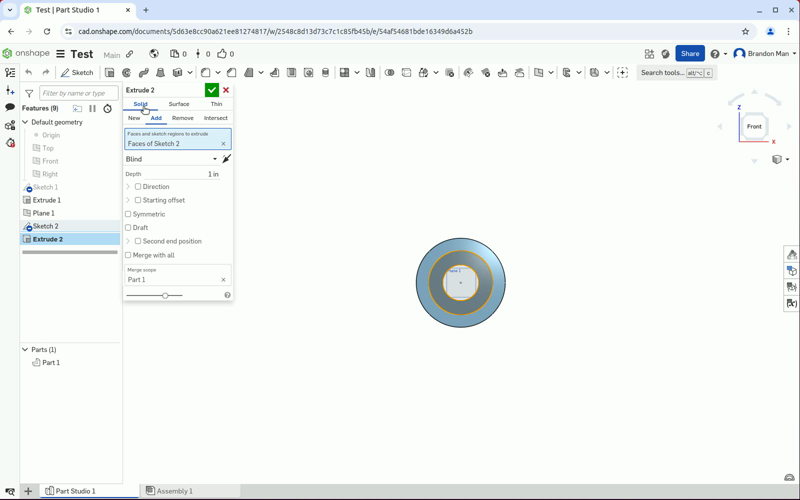
click(143, 106)
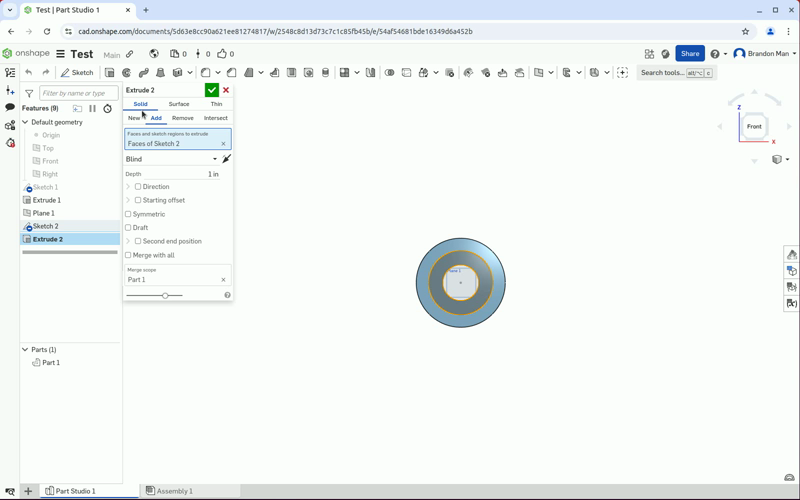
mouse_move(137, 120)
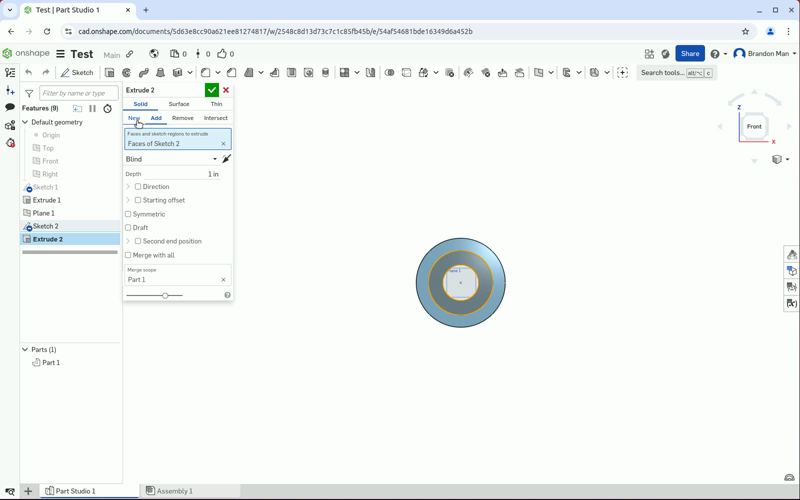
click(137, 120)
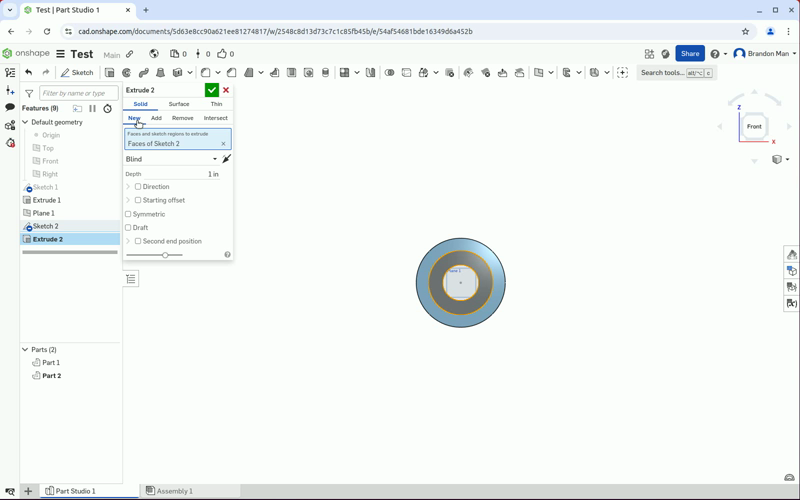
key(tab, 4)
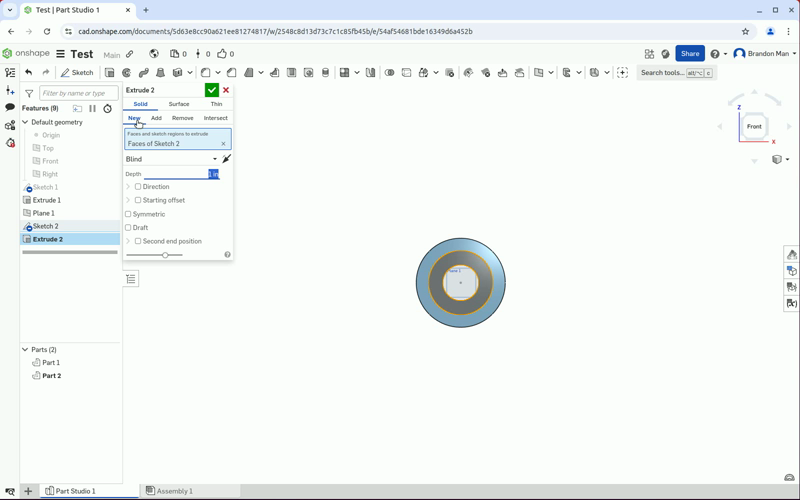
text(1.204)
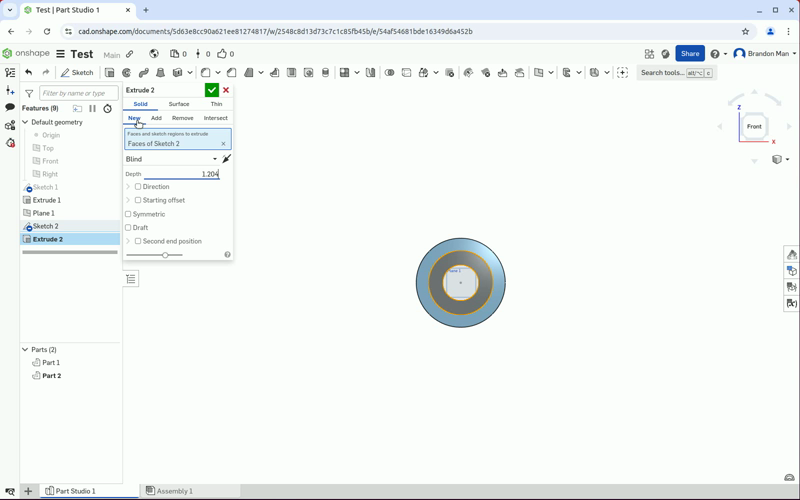
key(enter)
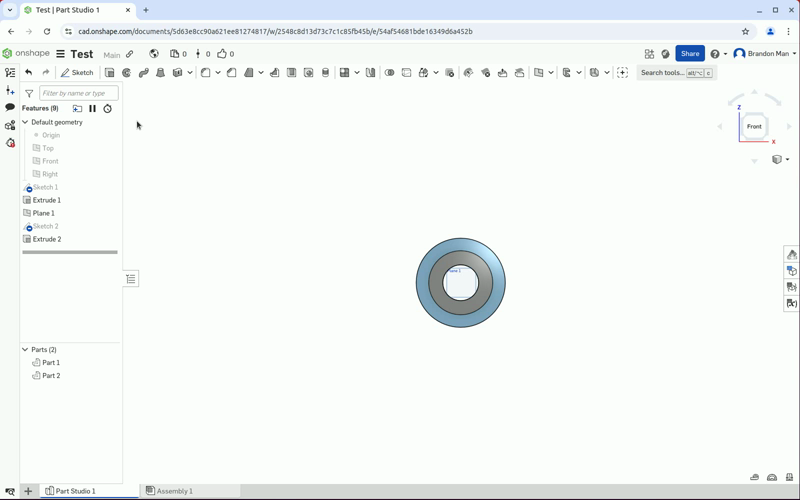
key(shift+h)
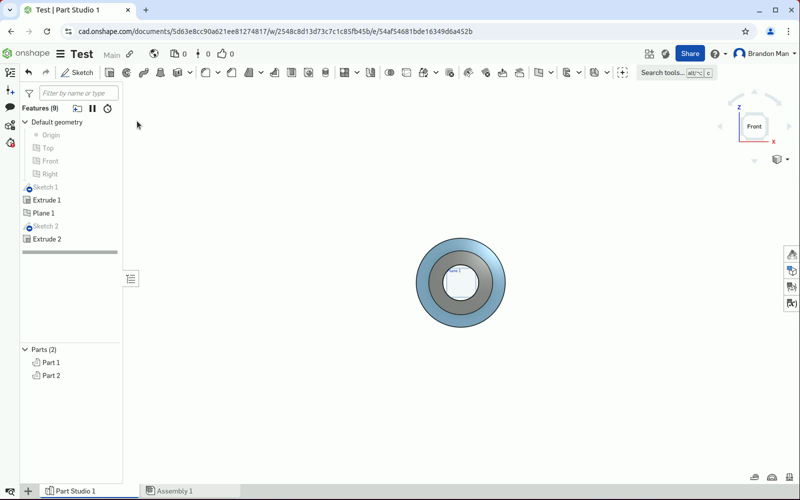
key(shift+h)
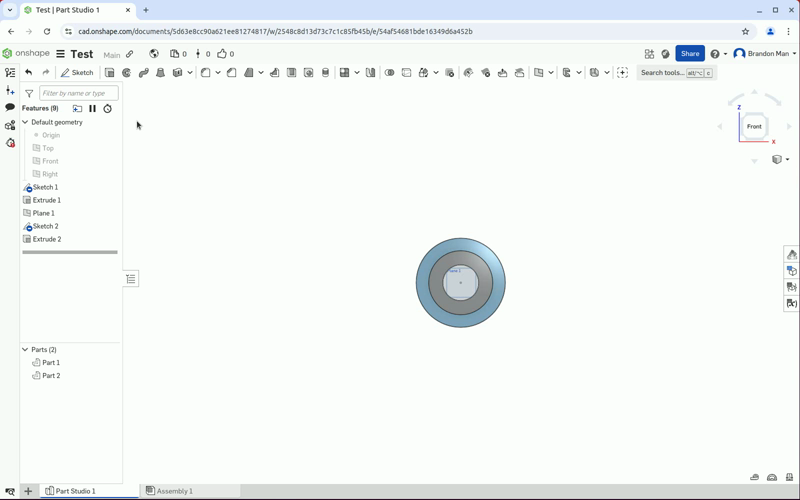
key(shift+7)
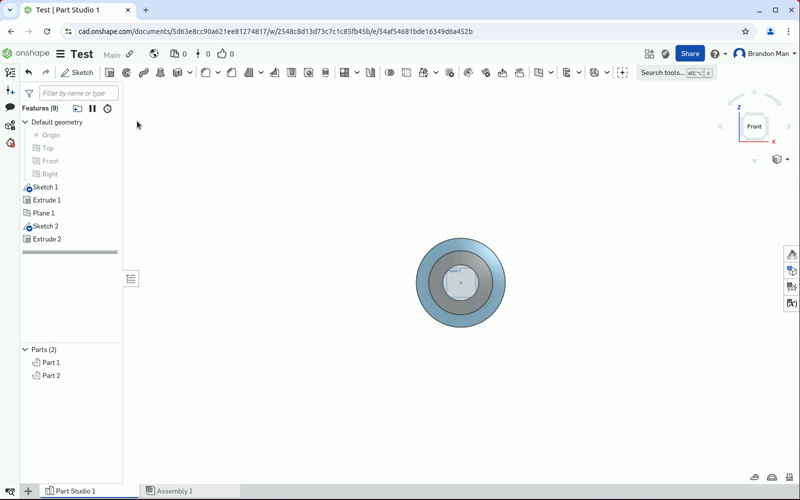
key(left, 2)
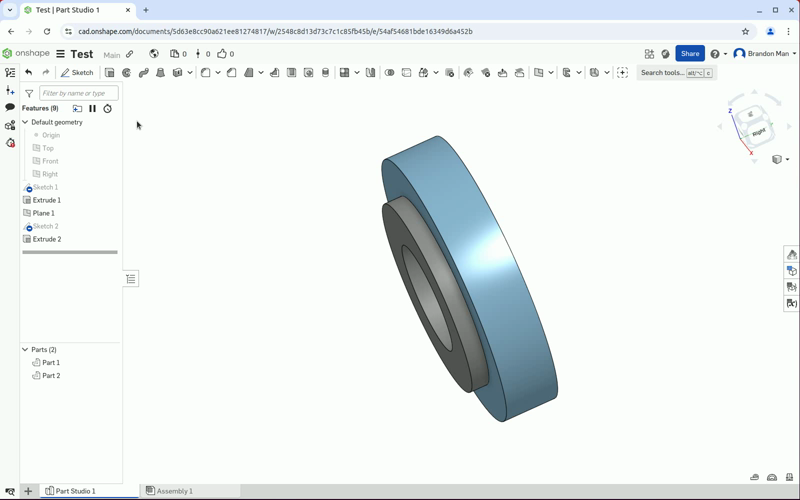
key(down, 2)
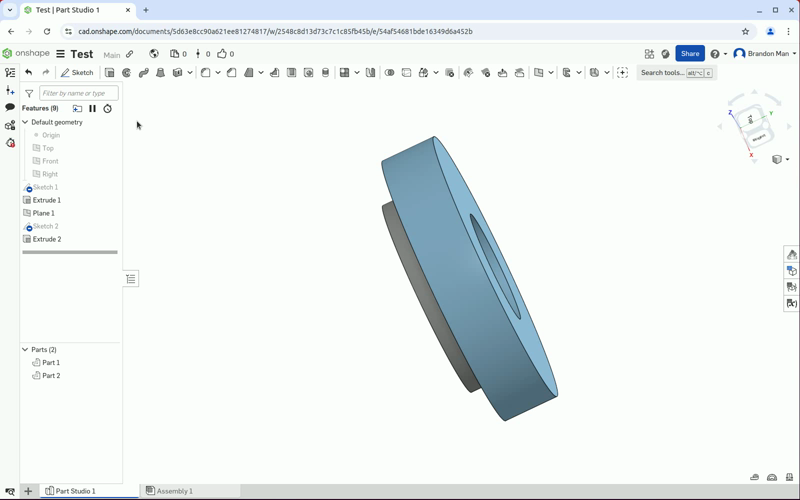
key(up, 2)
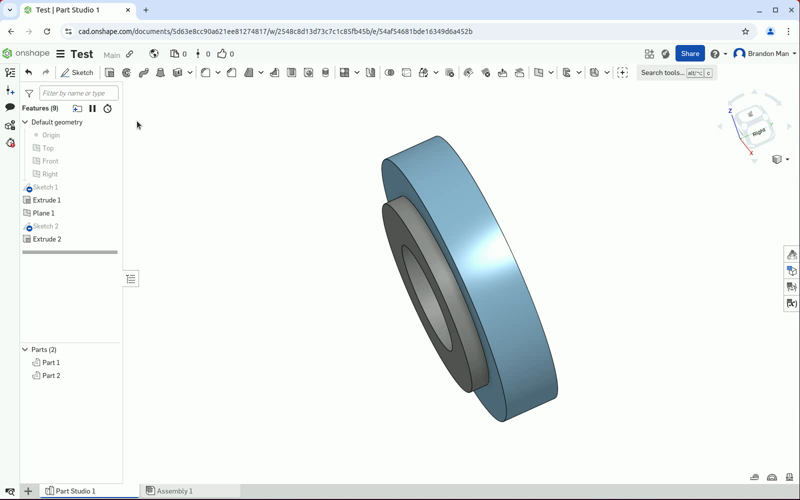
key(right, 2)
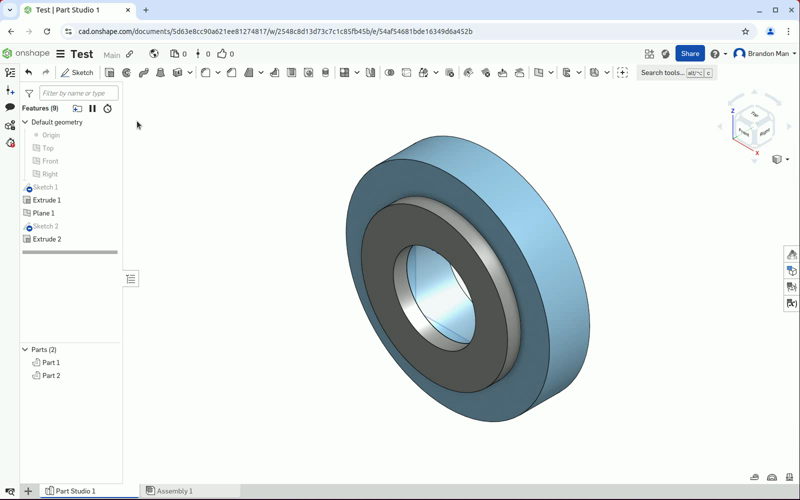
mouse_move(73, 189)
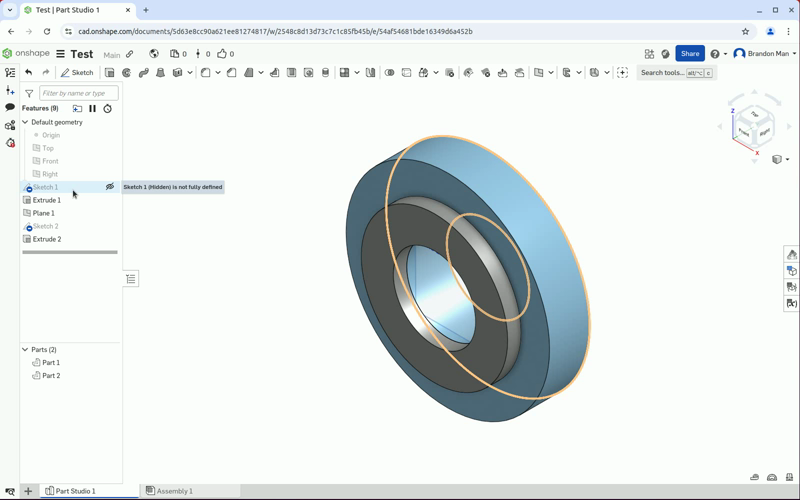
click(73, 189)